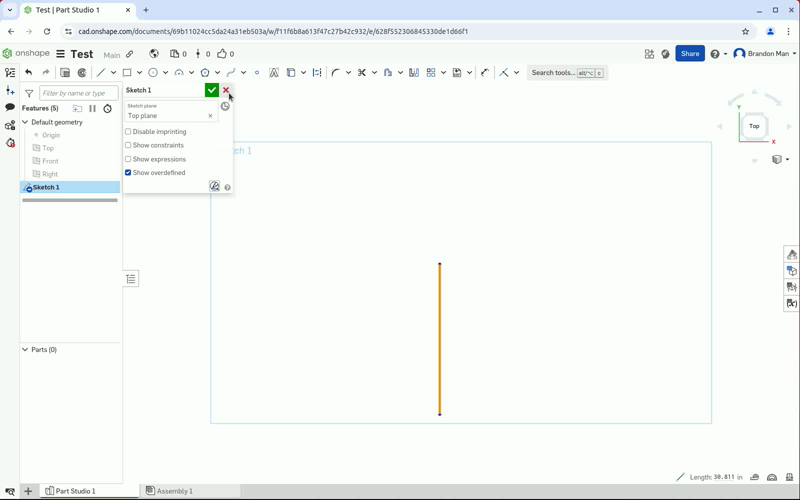
key(shift+h)
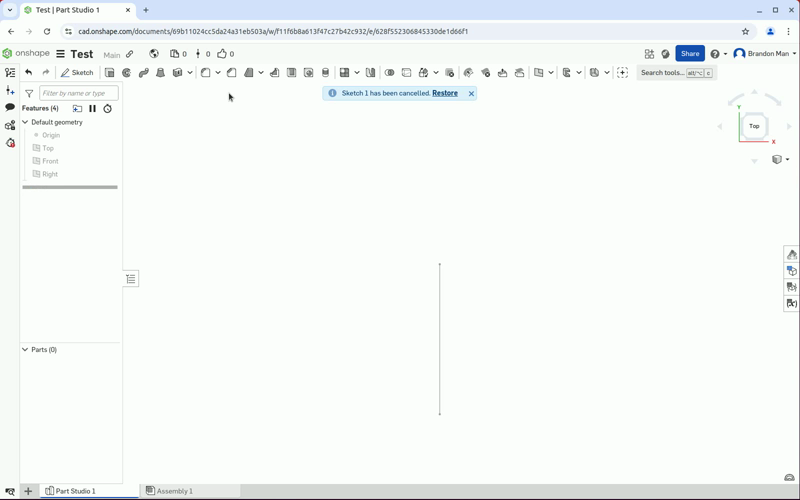
mouse_move(73, 352)
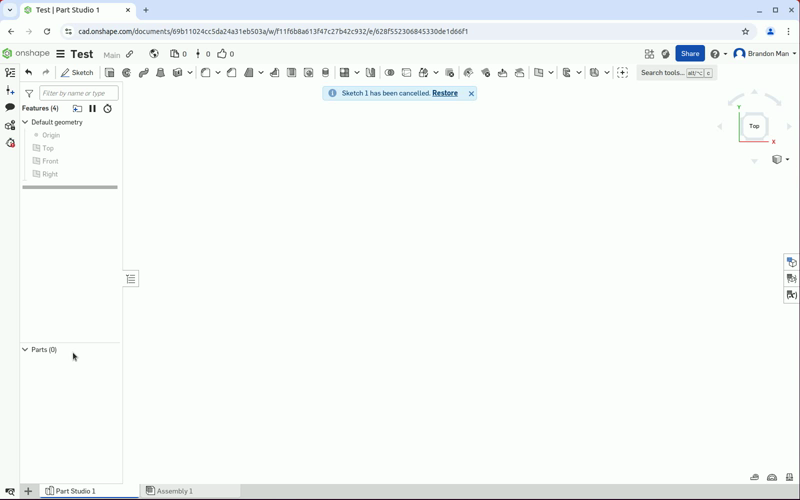
key(y)
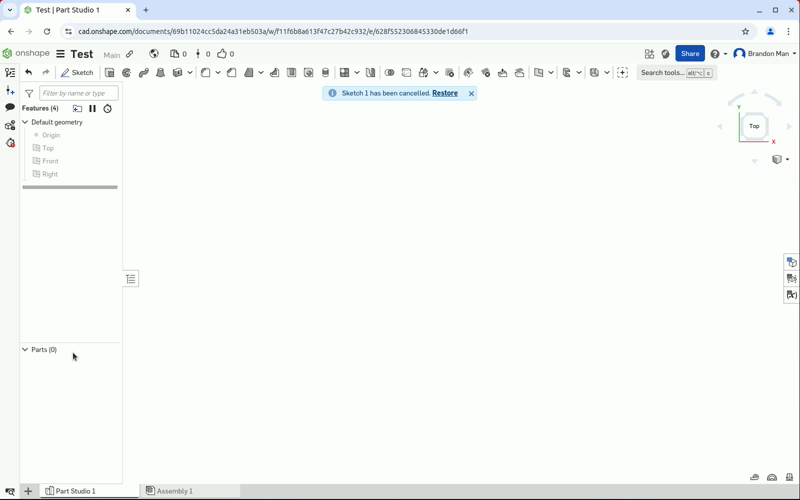
key(shift+p)
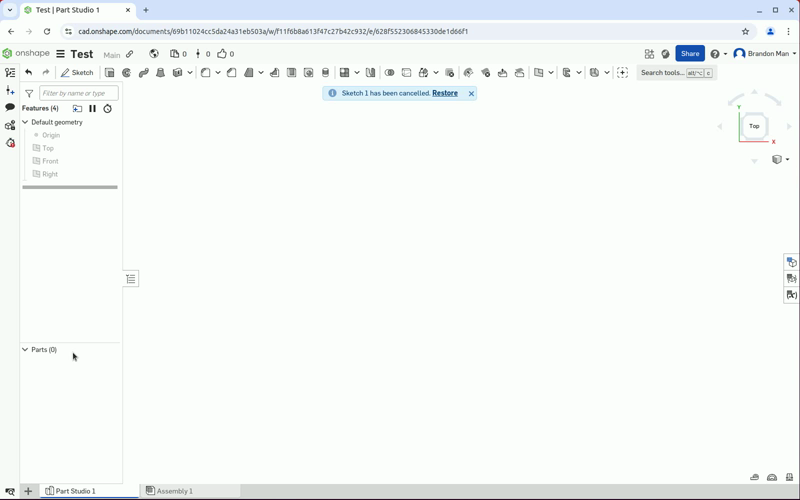
key(space)
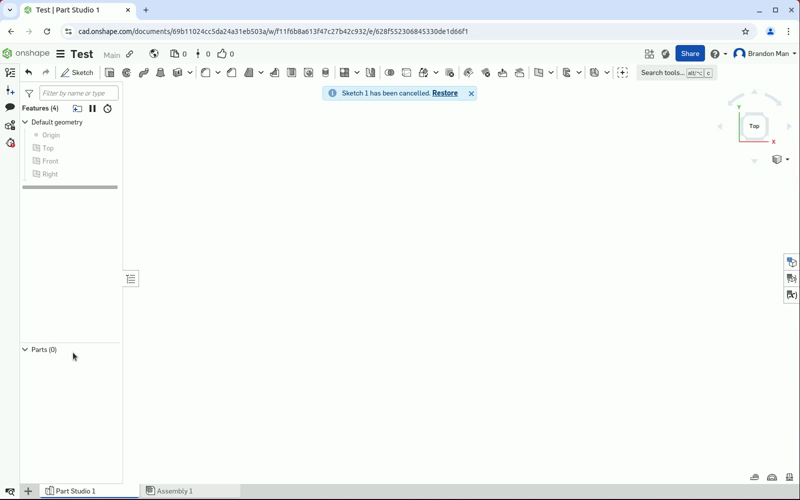
key_down(shift)
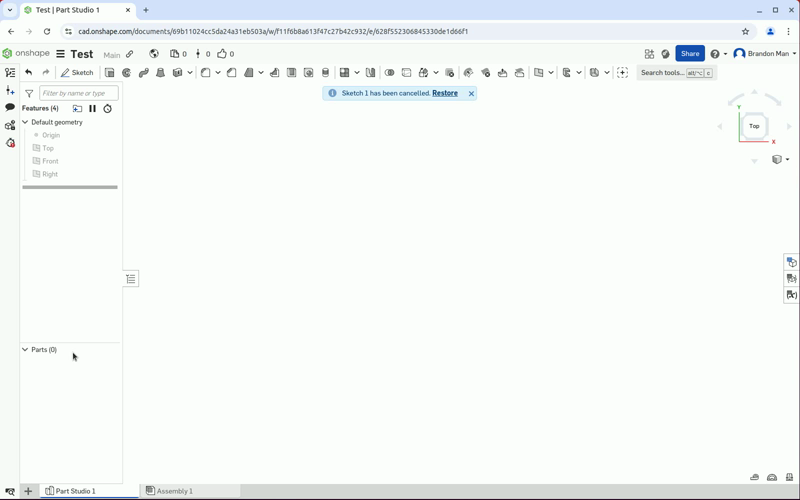
key(up)
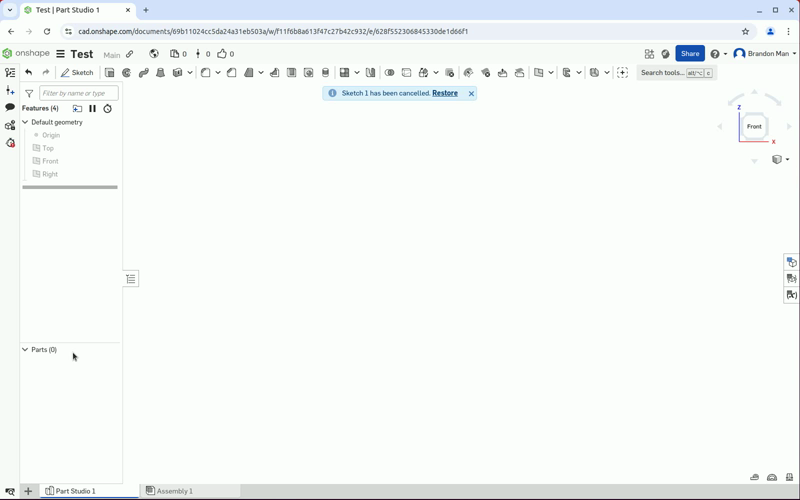
key_up(shift)
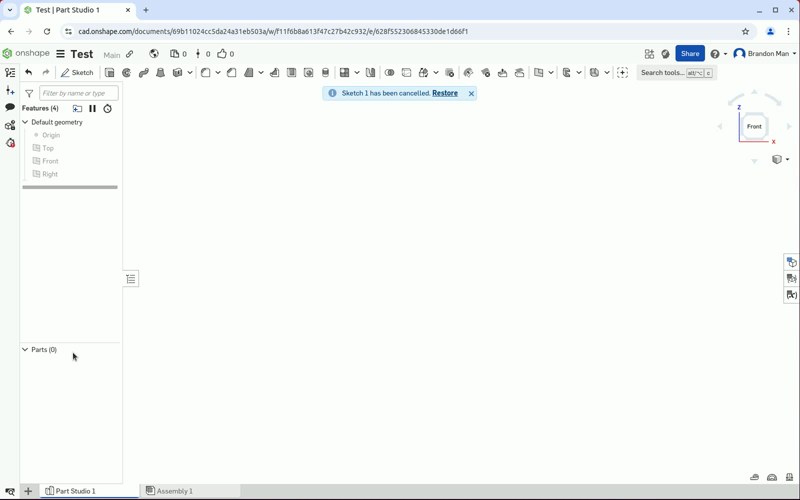
mouse_move(73, 352)
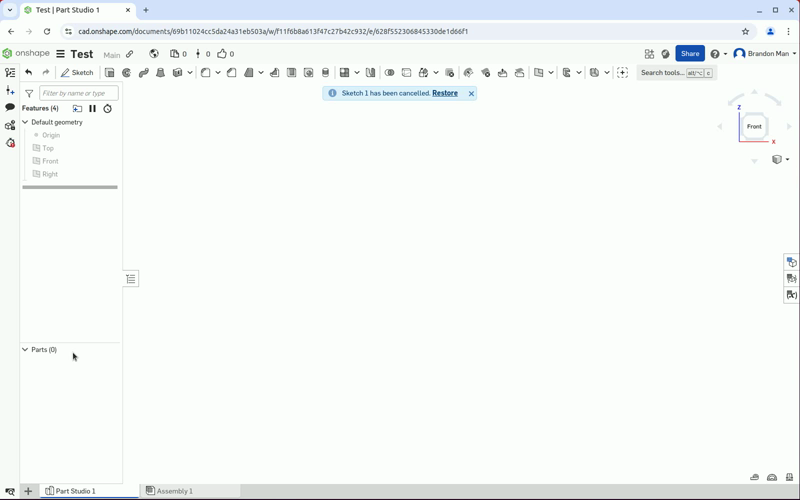
key(shift+y)
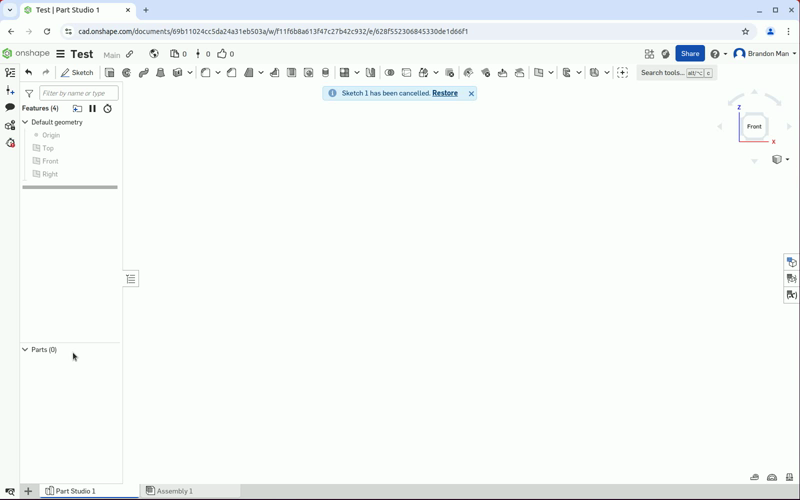
key(shift+s)
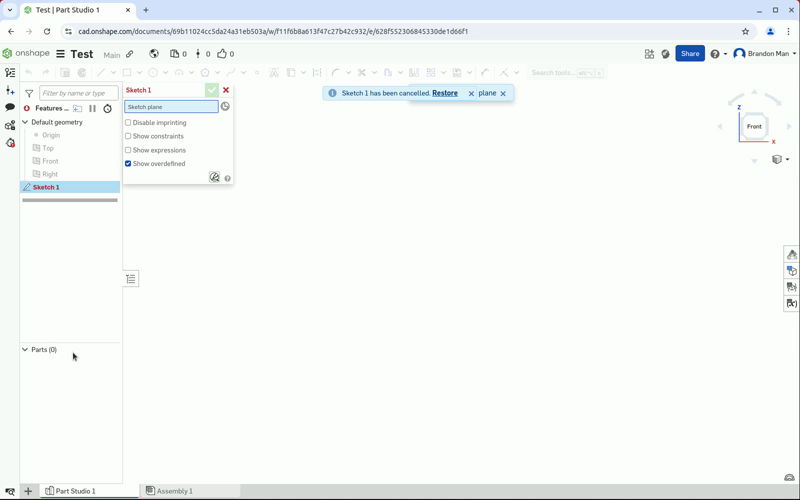
mouse_move(73, 163)
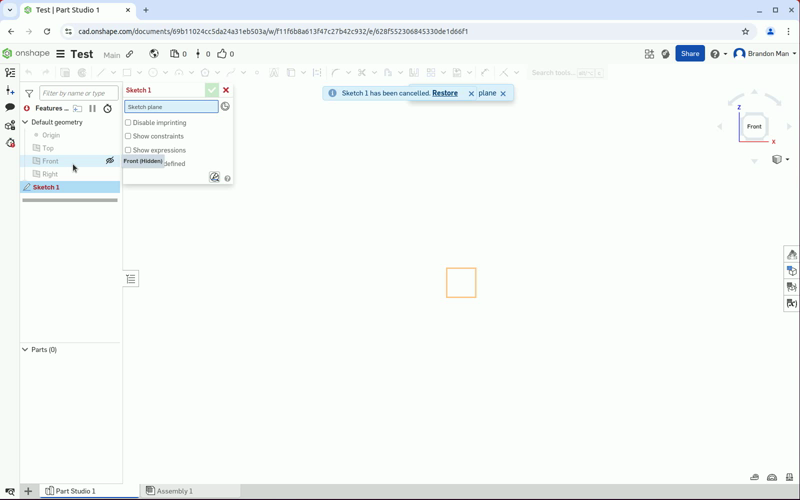
click(73, 163)
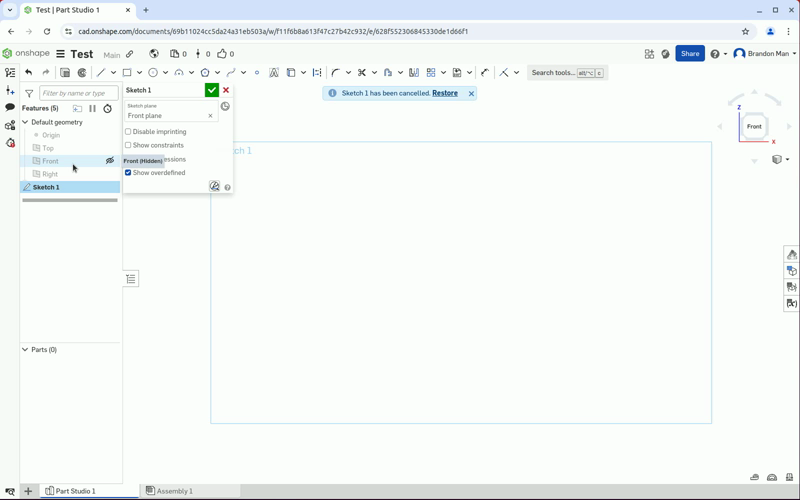
mouse_move(73, 352)
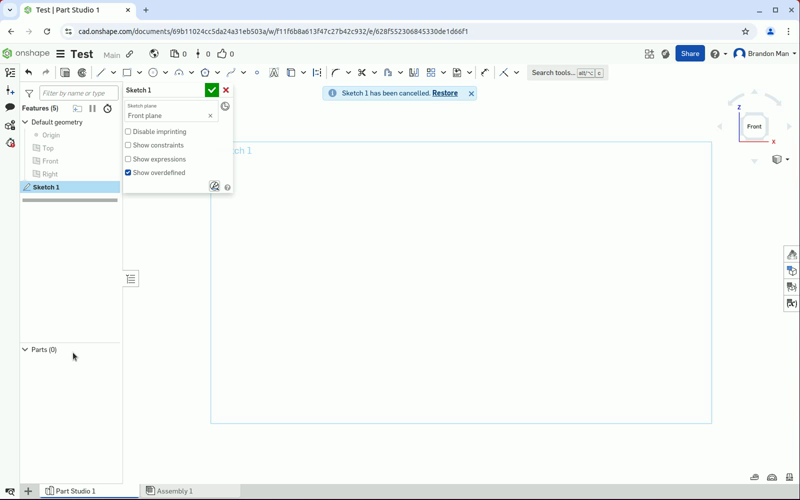
key(y)
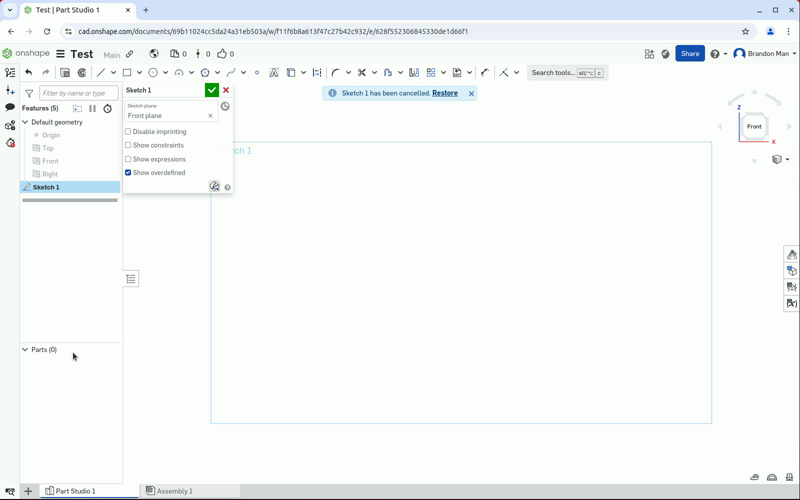
key(c)
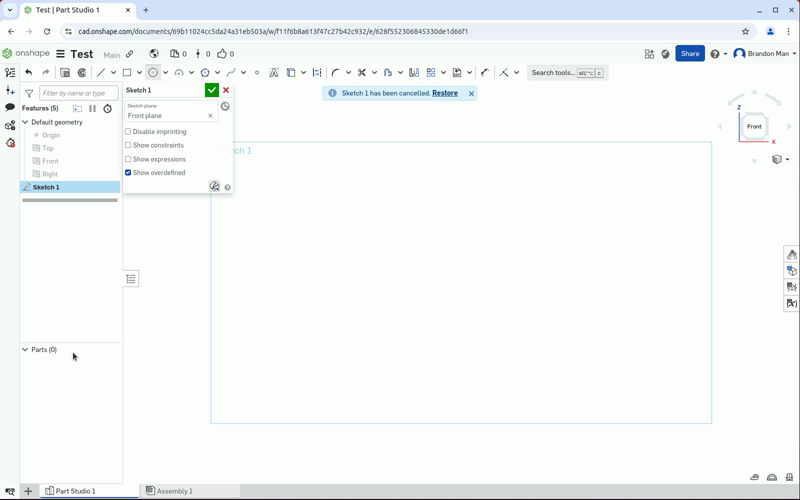
key_down(shift)
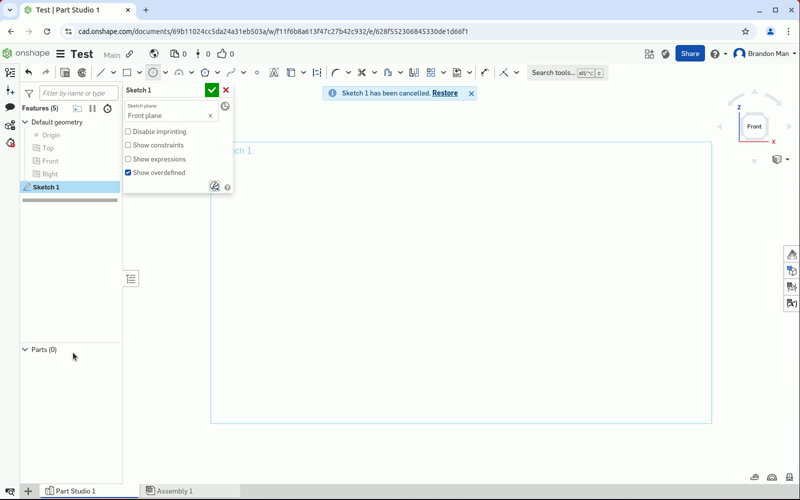
mouse_move(461, 282)
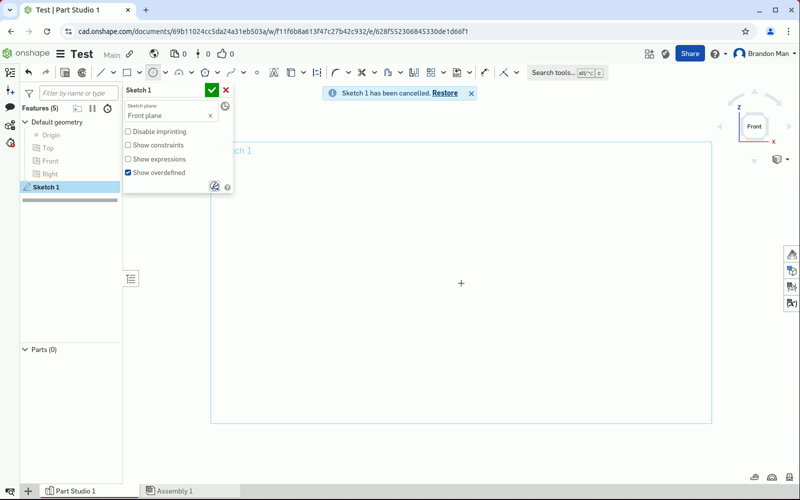
click(461, 282)
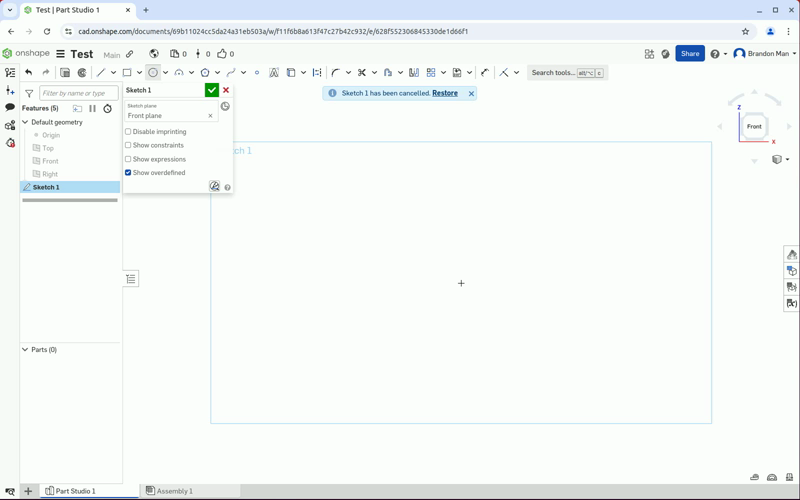
key_up(shift)
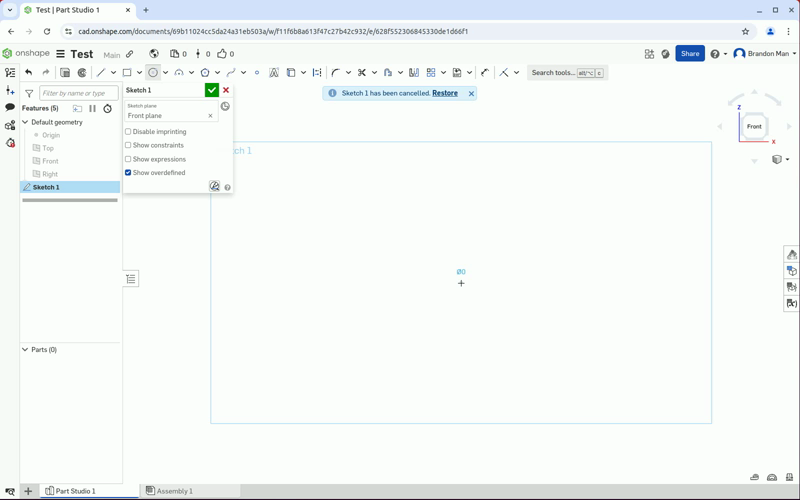
mouse_move(504, 282)
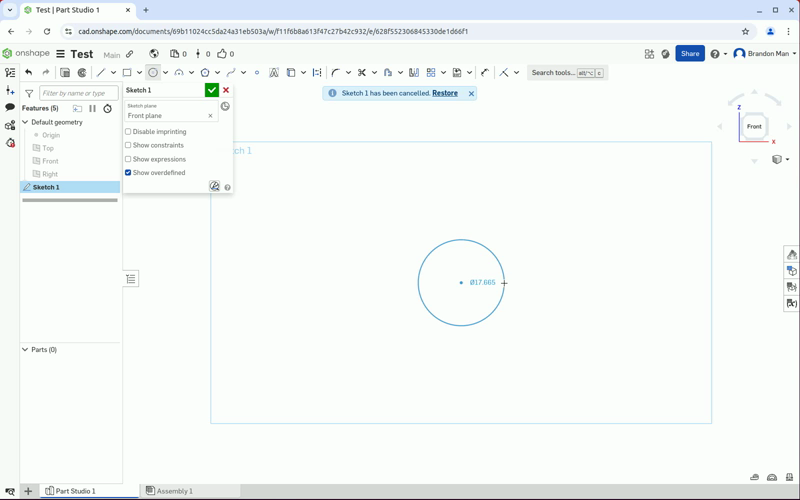
click(504, 282)
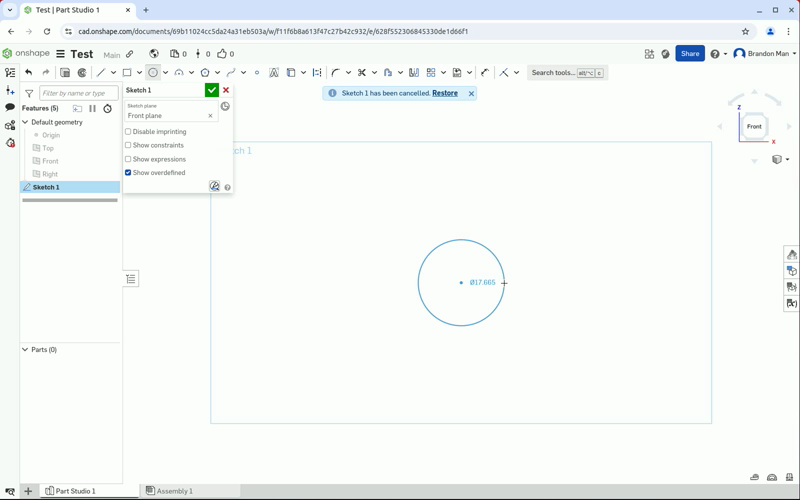
key(esc)
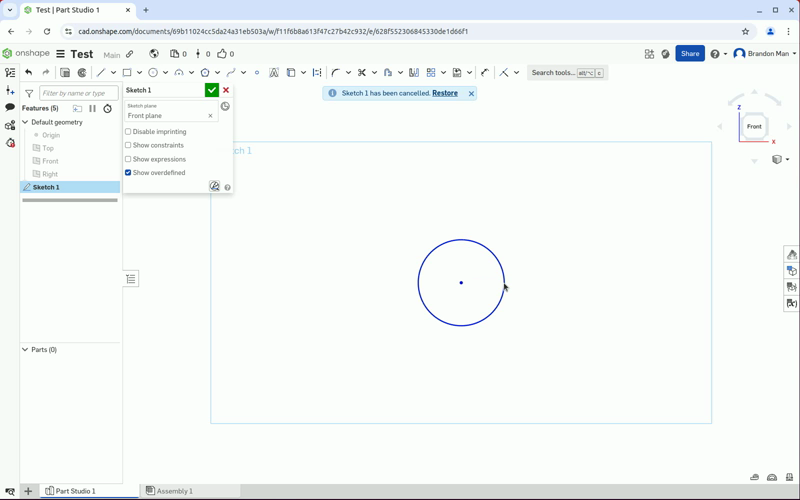
mouse_move(496, 283)
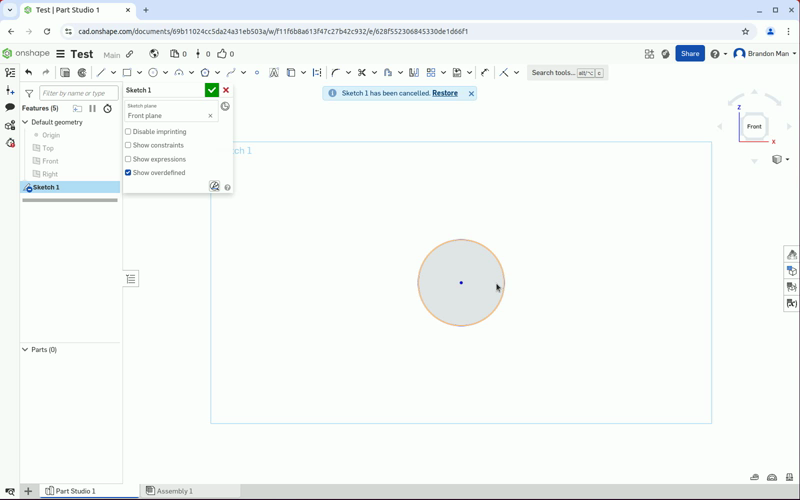
click(496, 283)
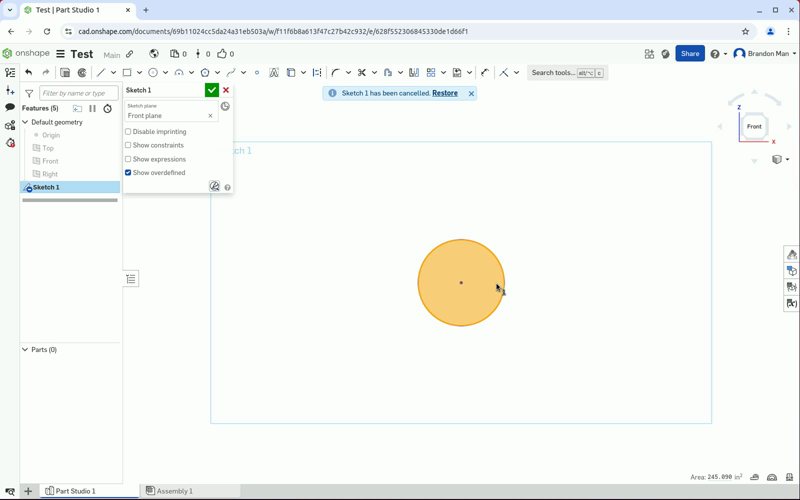
mouse_move(73, 352)
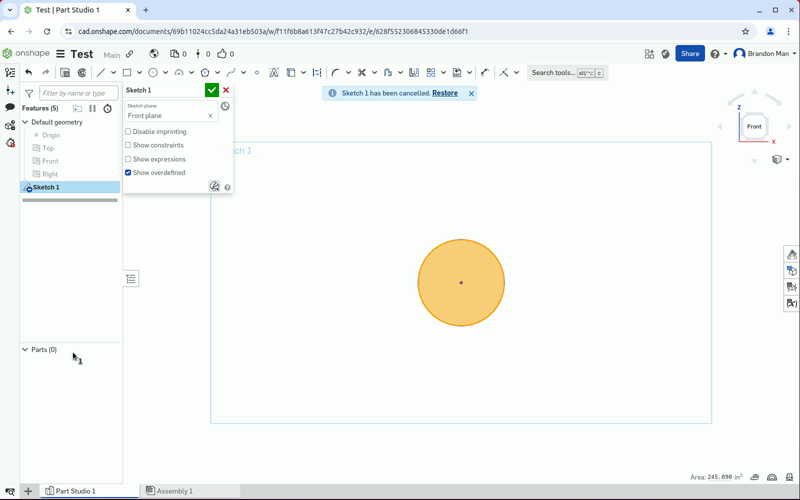
key(shift+y)
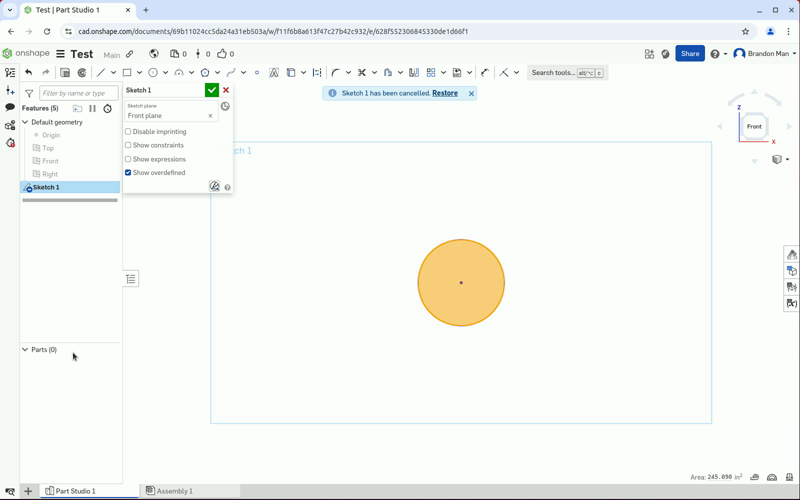
key(shift+e)
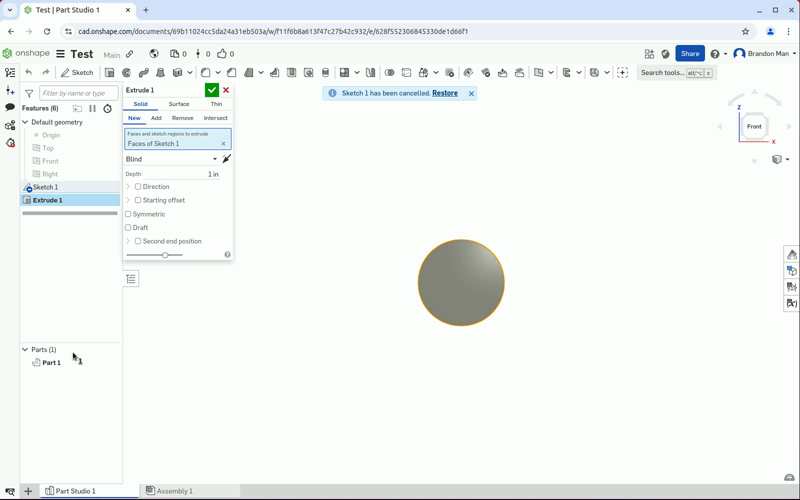
mouse_move(143, 106)
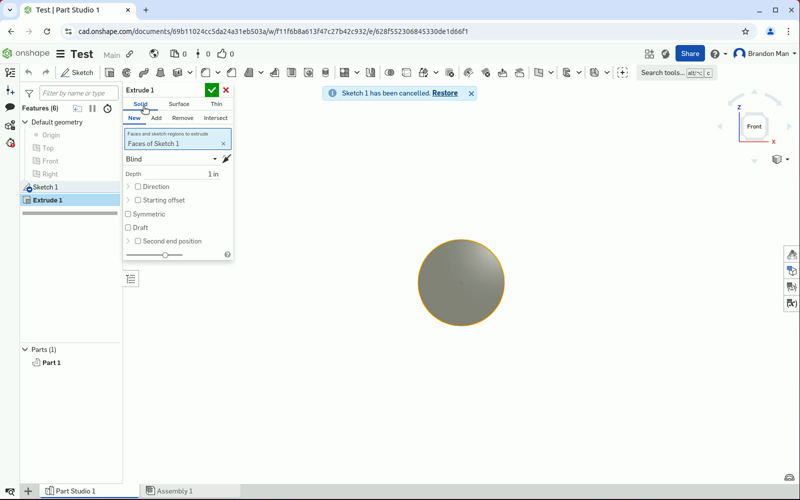
click(143, 106)
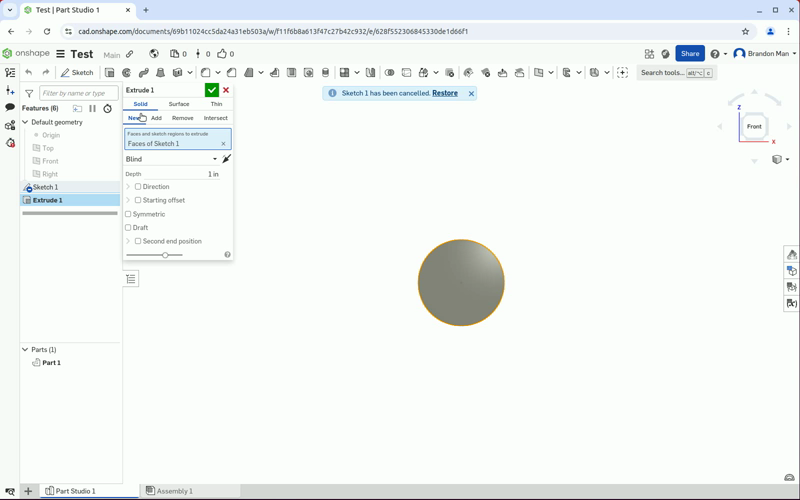
mouse_move(137, 120)
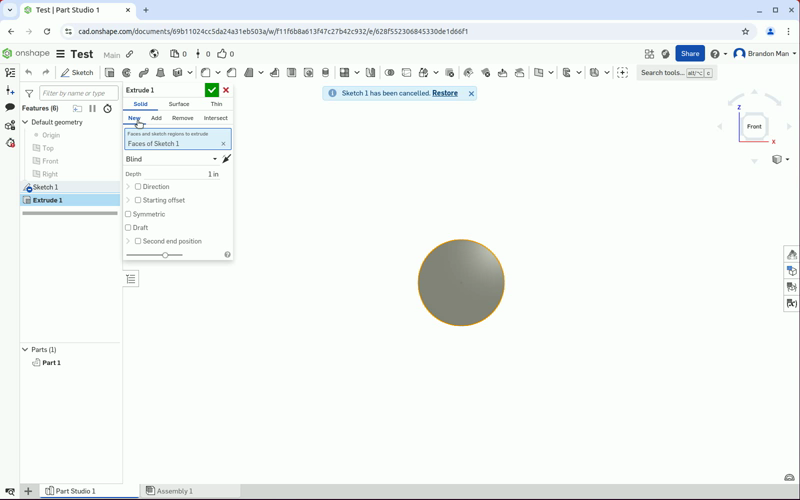
click(137, 120)
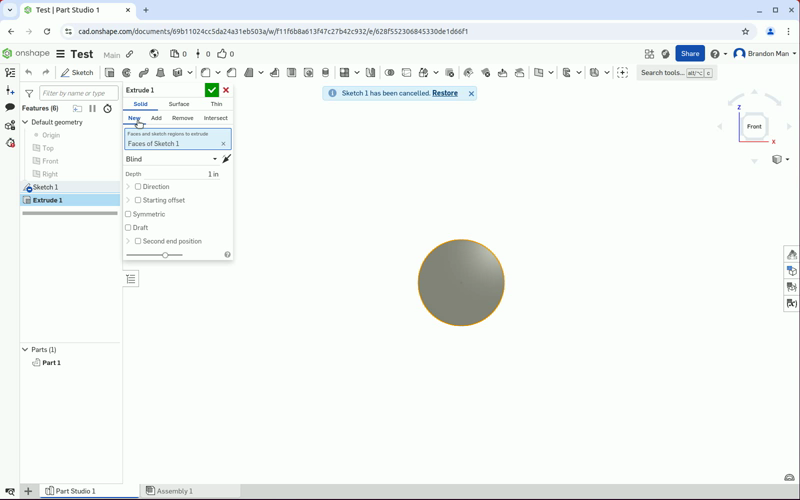
key(tab, 4)
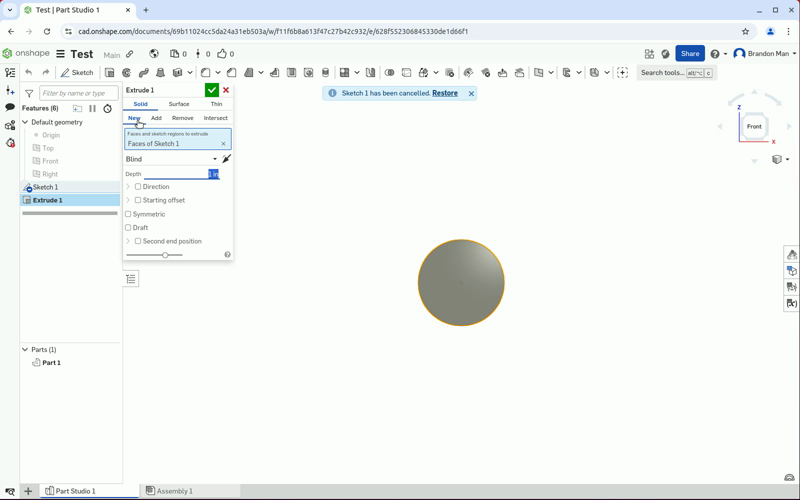
text(17.331)
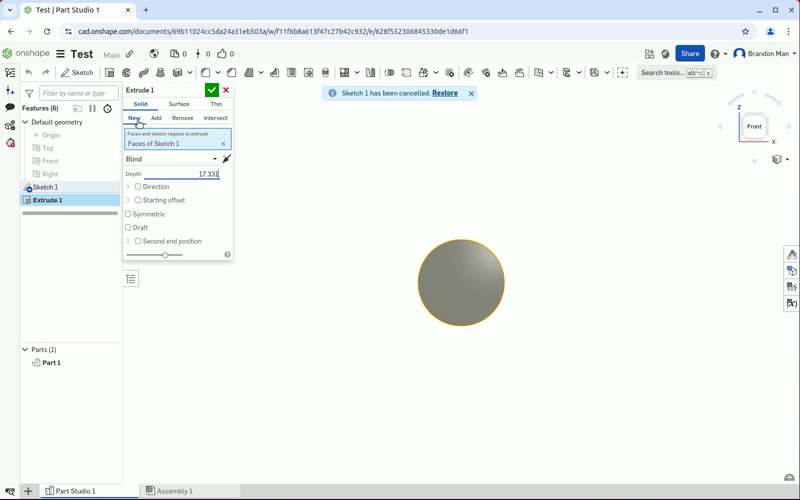
key(enter)
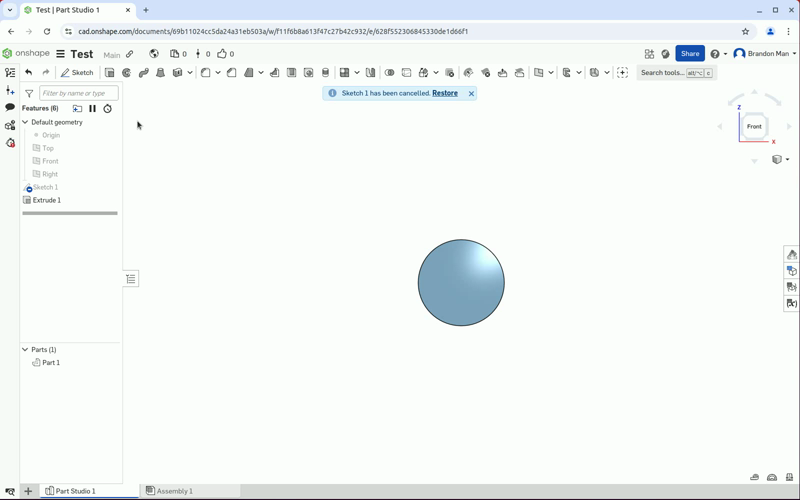
key(shift+h)
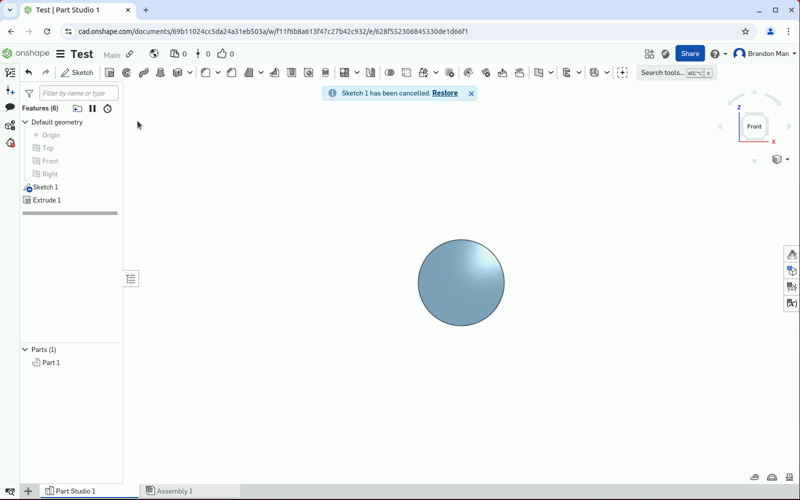
key(shift+h)
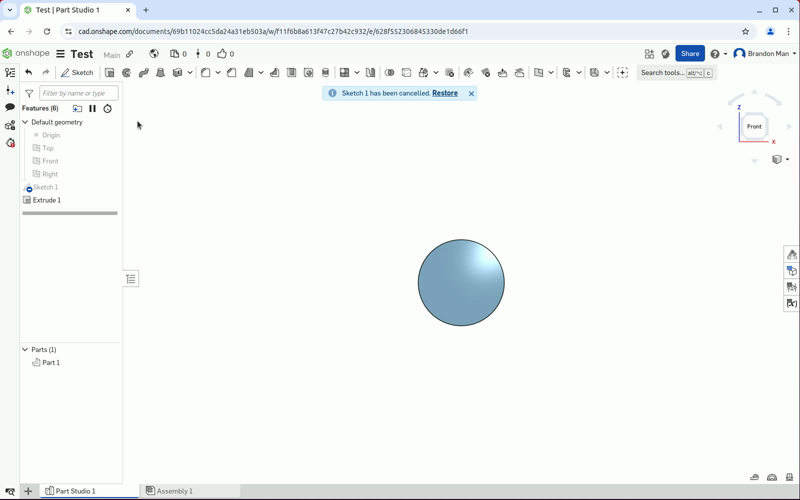
mouse_move(73, 189)
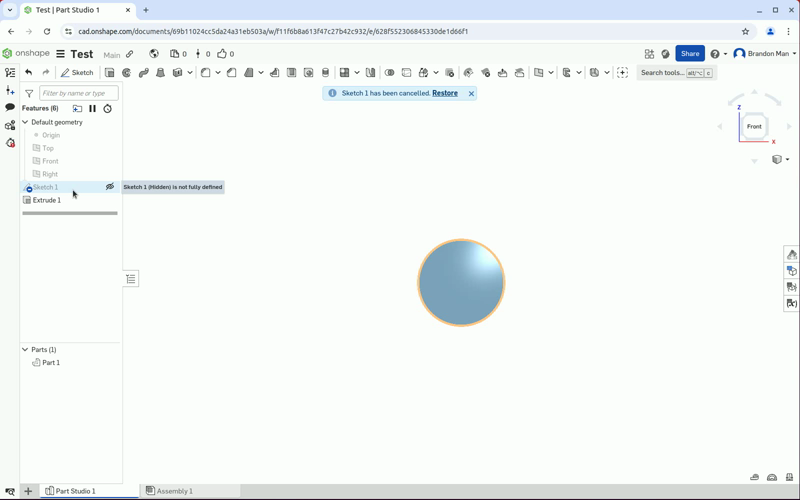
click(73, 189)
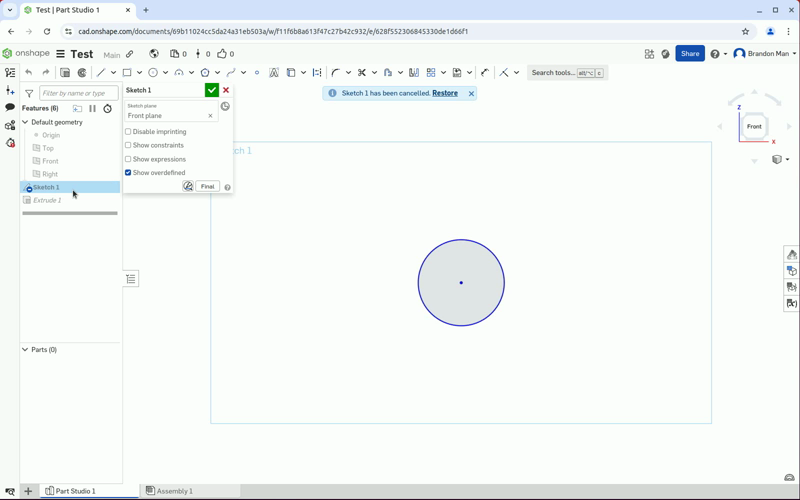
mouse_move(229, 92)
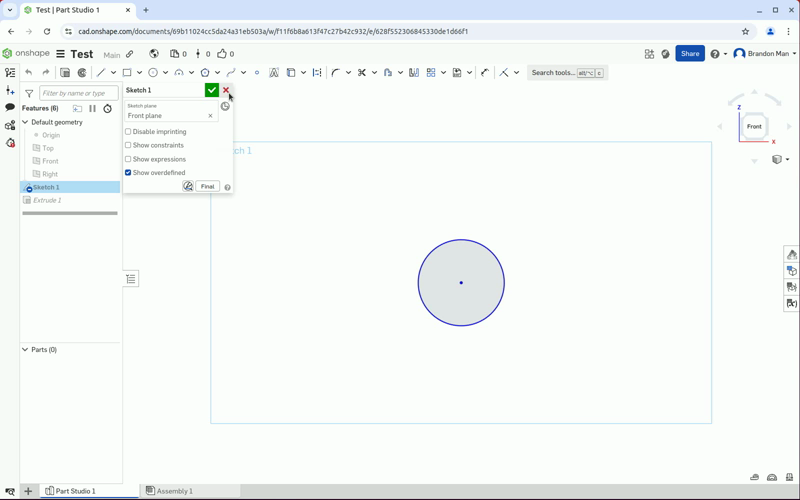
click(229, 92)
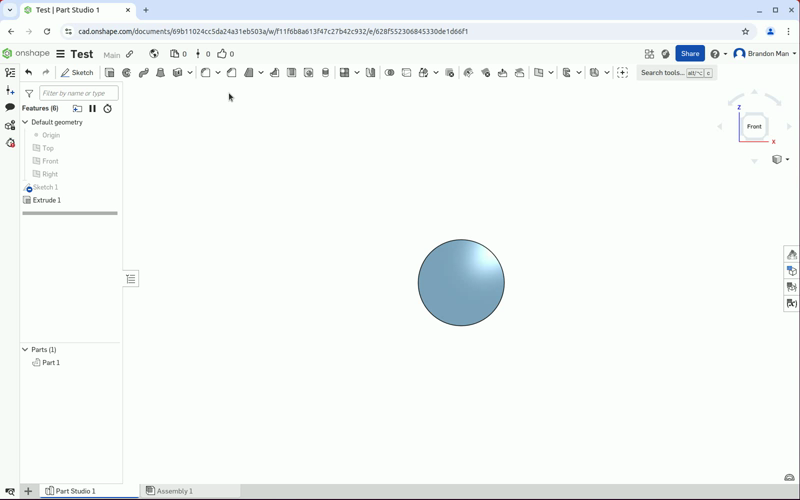
mouse_move(541, 75)
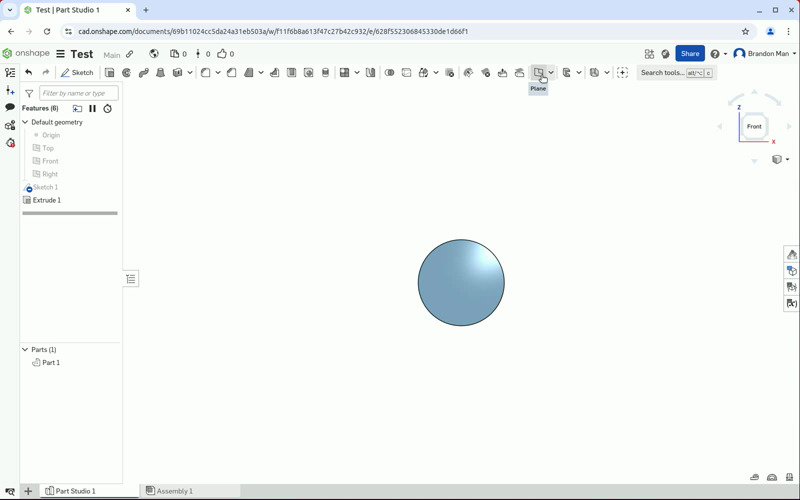
click(541, 75)
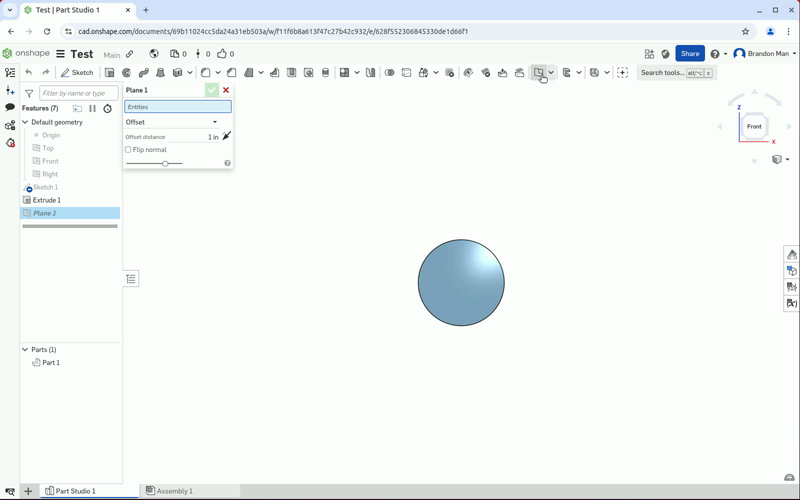
mouse_move(73, 163)
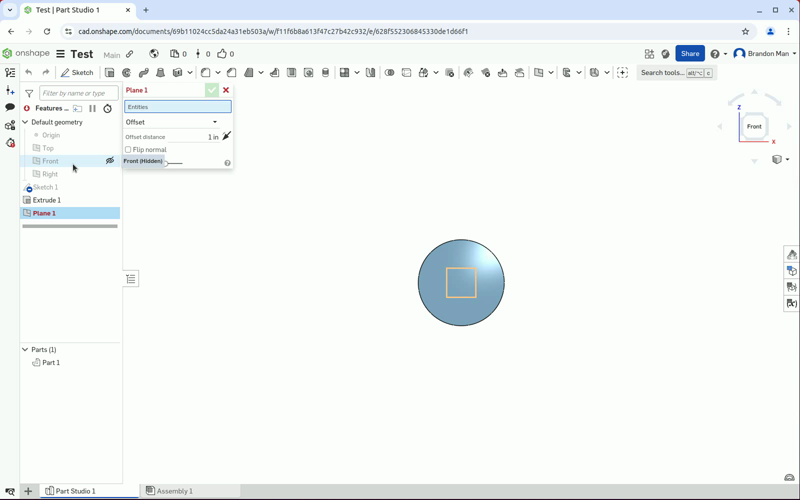
click(73, 163)
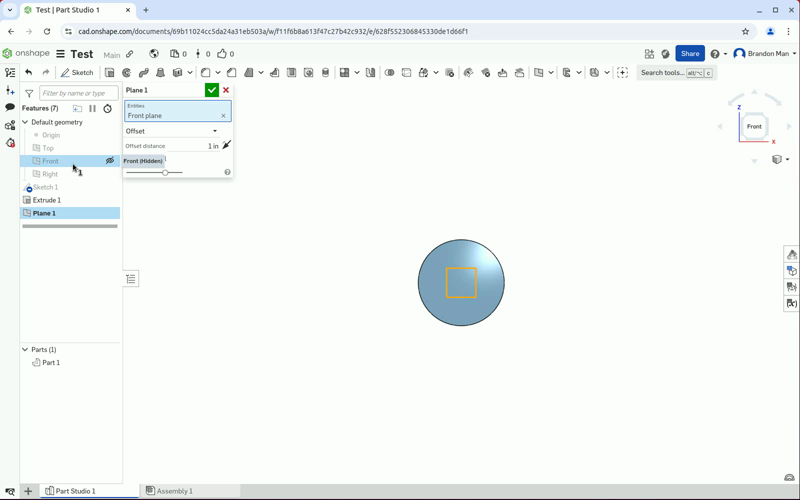
key(tab, 2)
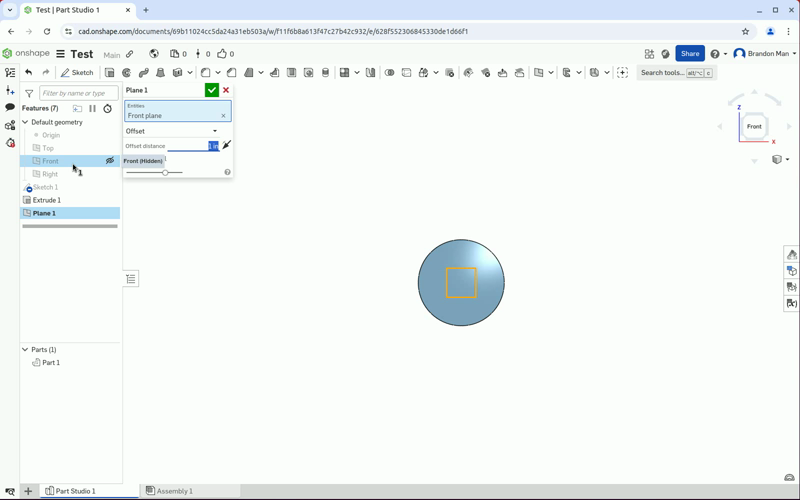
text(17.316)
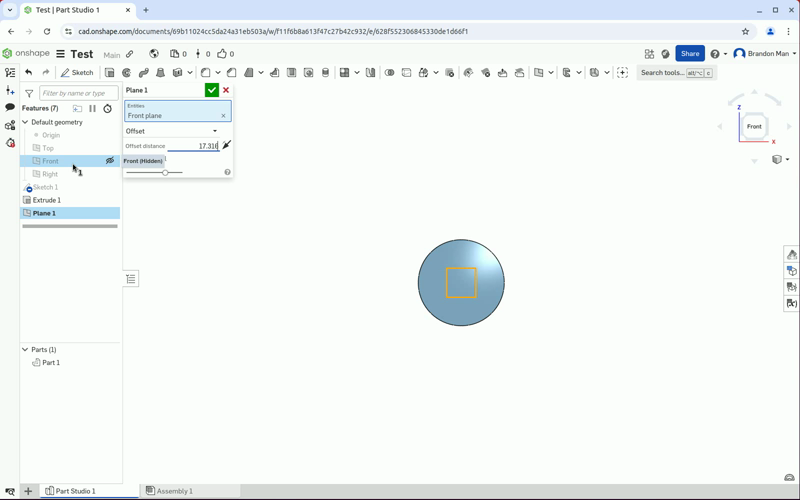
key(enter, 2)
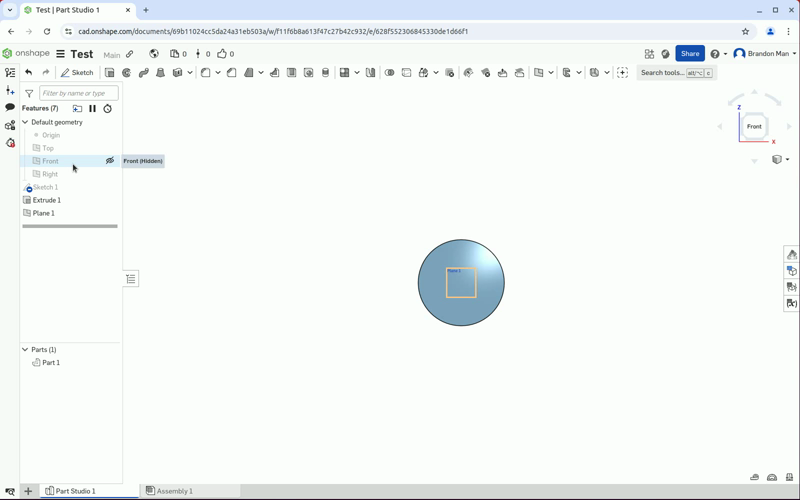
key(shift+s)
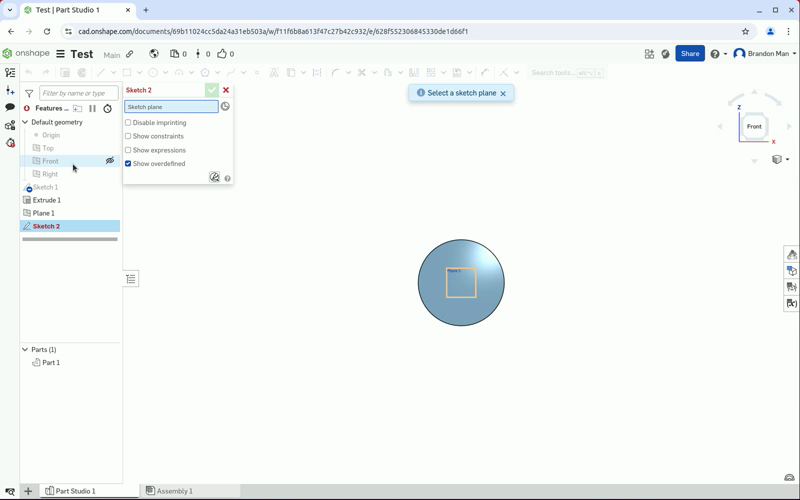
mouse_move(73, 215)
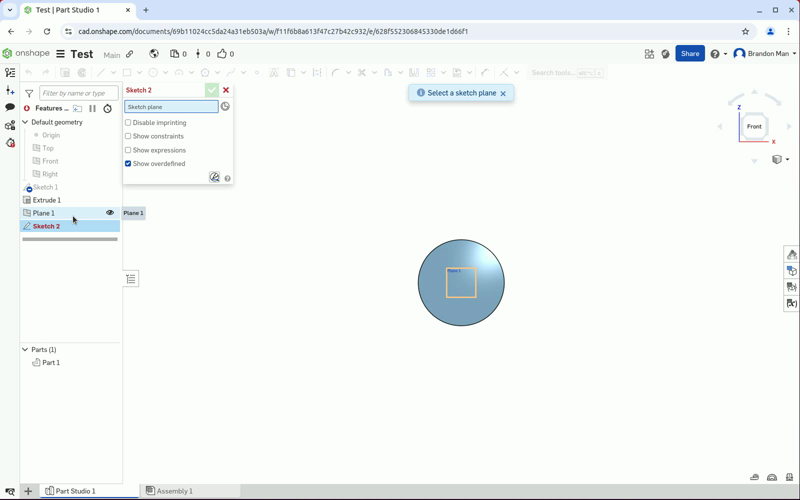
click(73, 215)
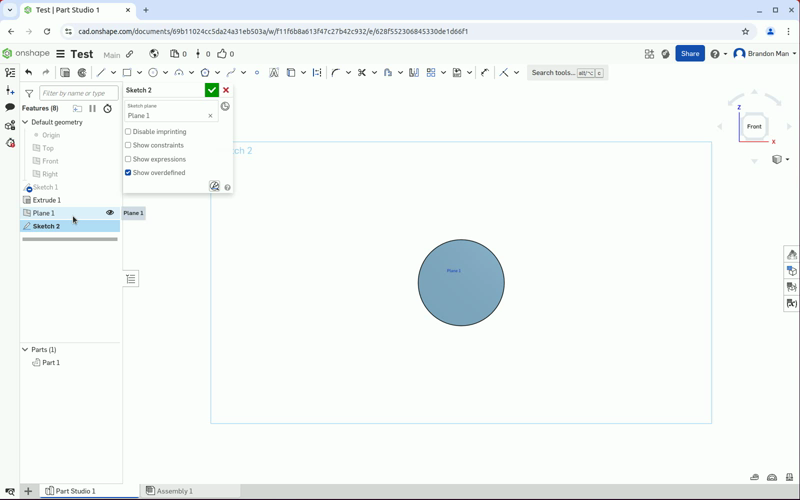
mouse_move(73, 352)
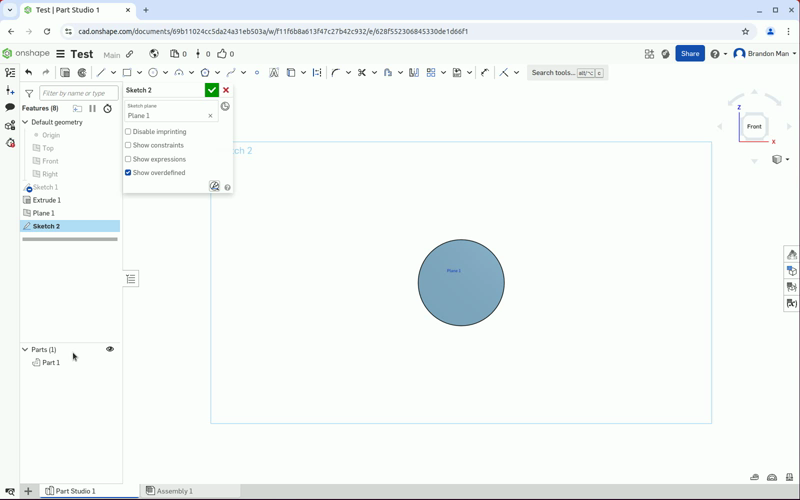
key(y)
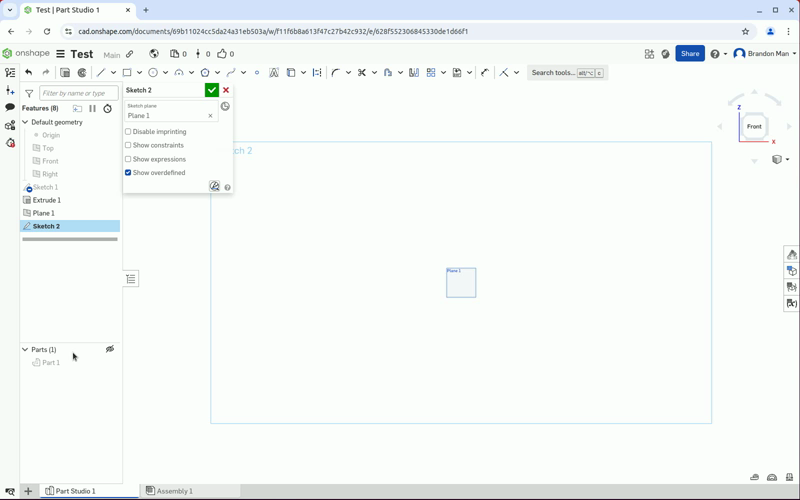
key(c)
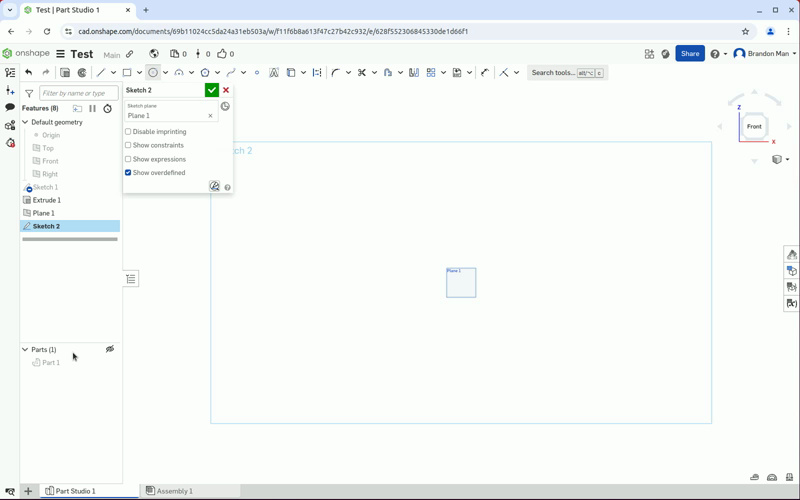
key_down(shift)
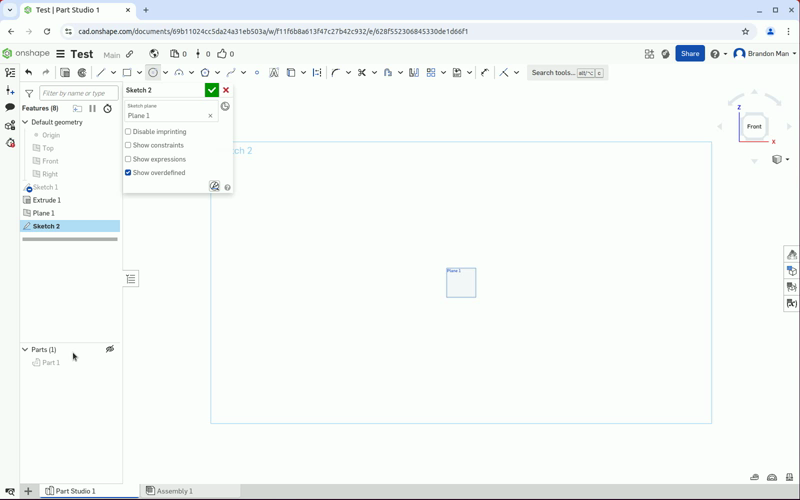
mouse_move(461, 282)
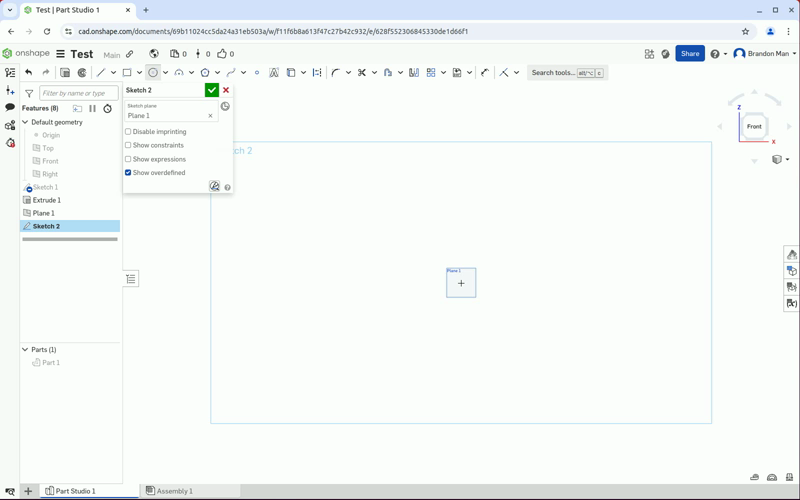
click(461, 282)
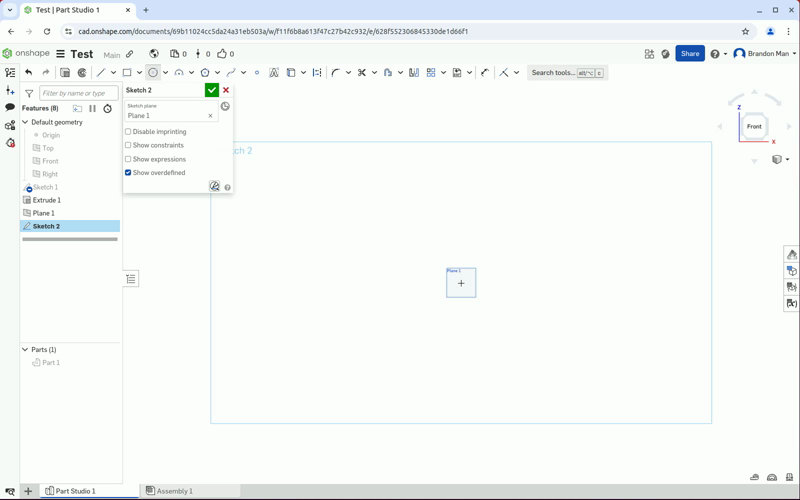
key_up(shift)
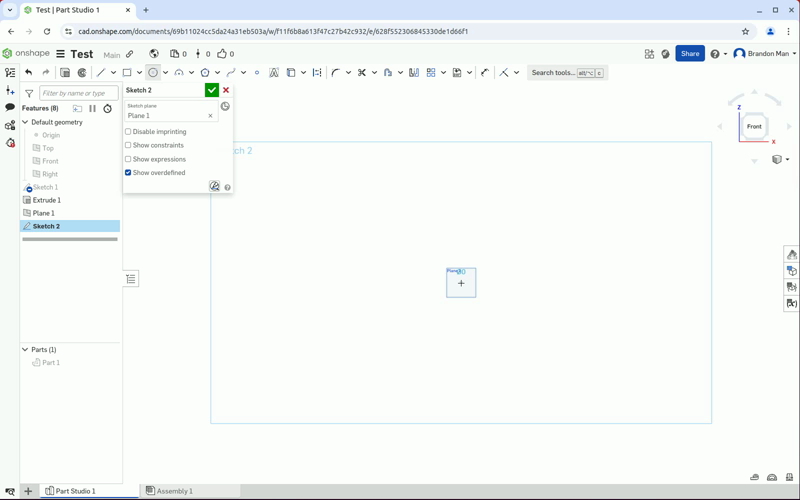
mouse_move(481, 282)
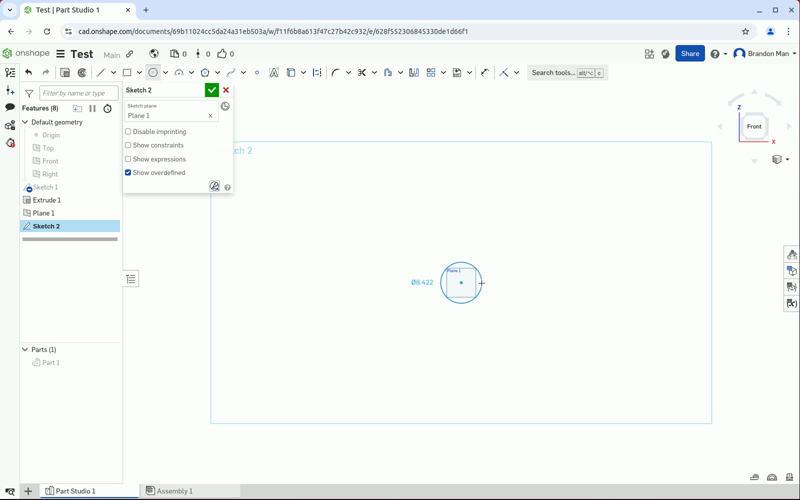
click(481, 282)
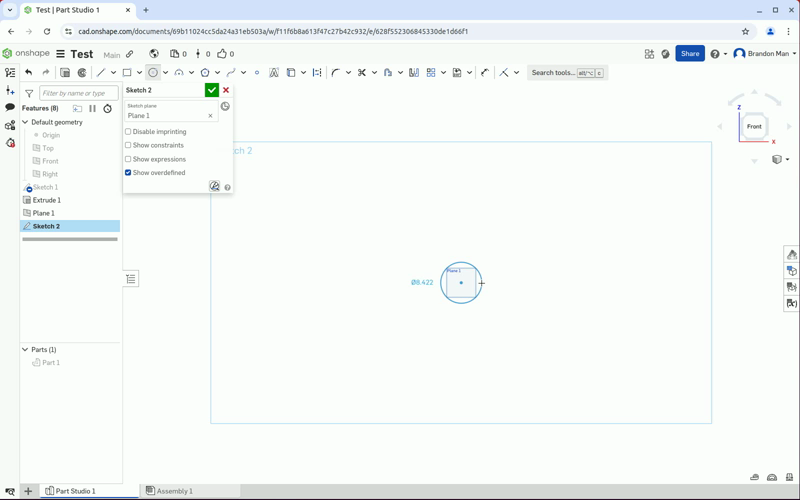
key(esc)
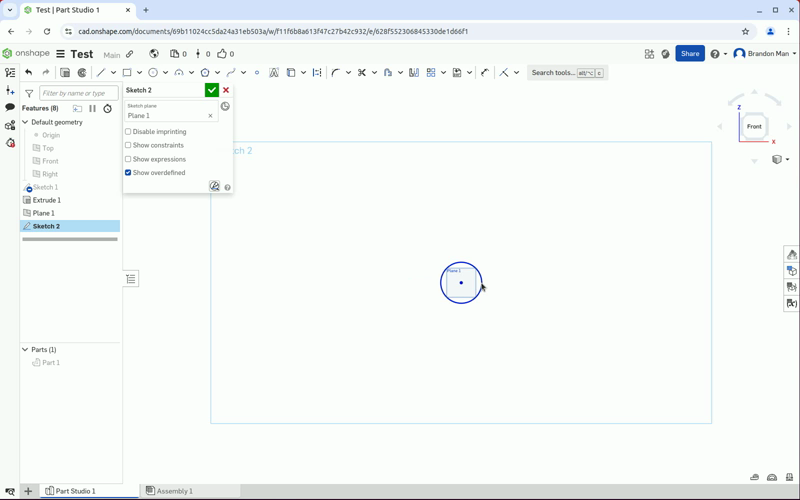
mouse_move(455, 291)
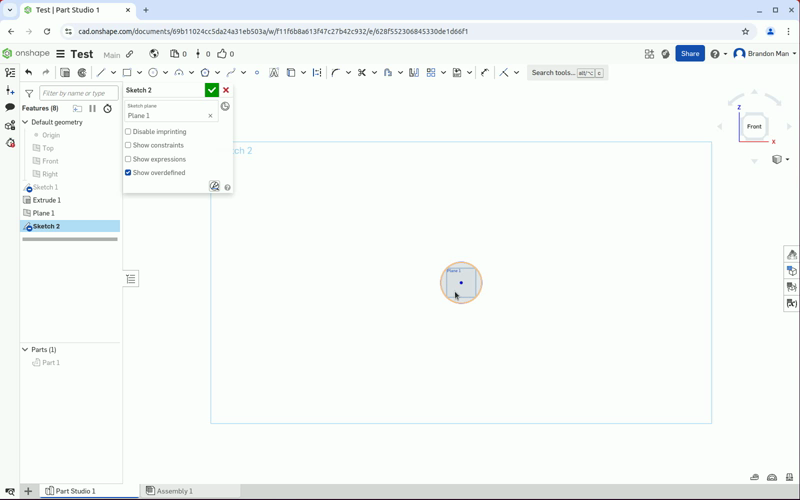
scroll(6)
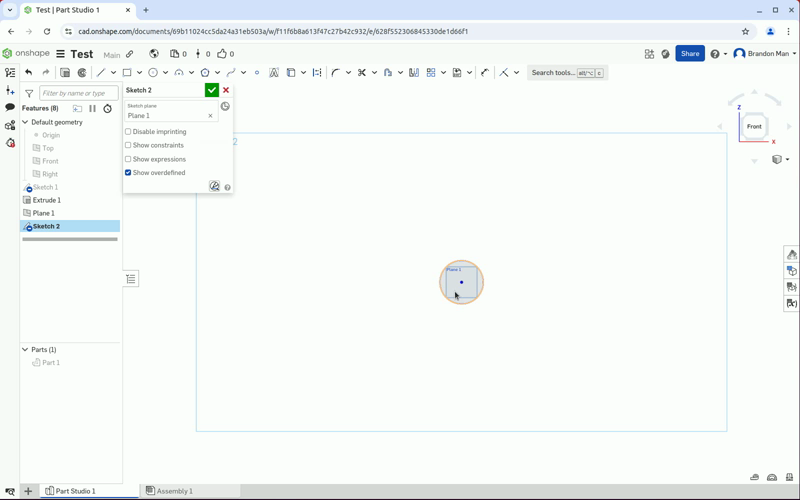
scroll(6)
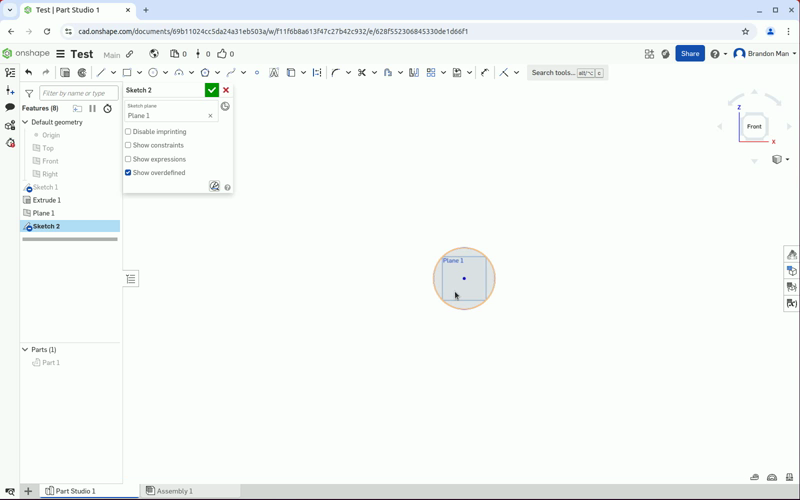
scroll(6)
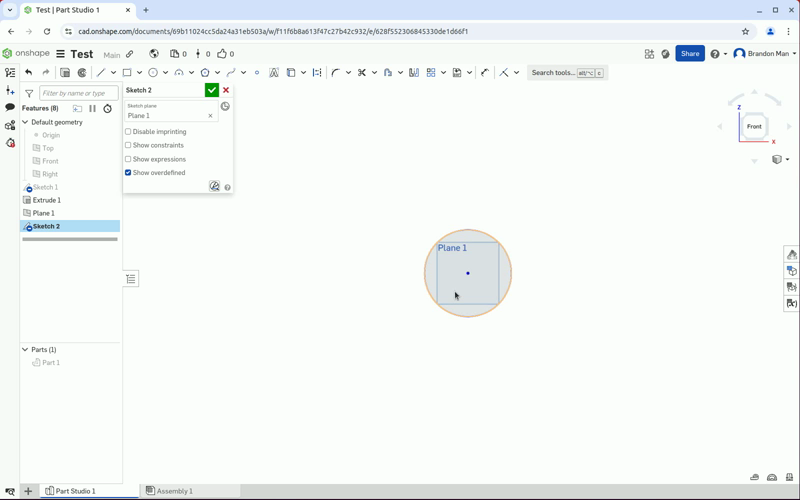
scroll(6)
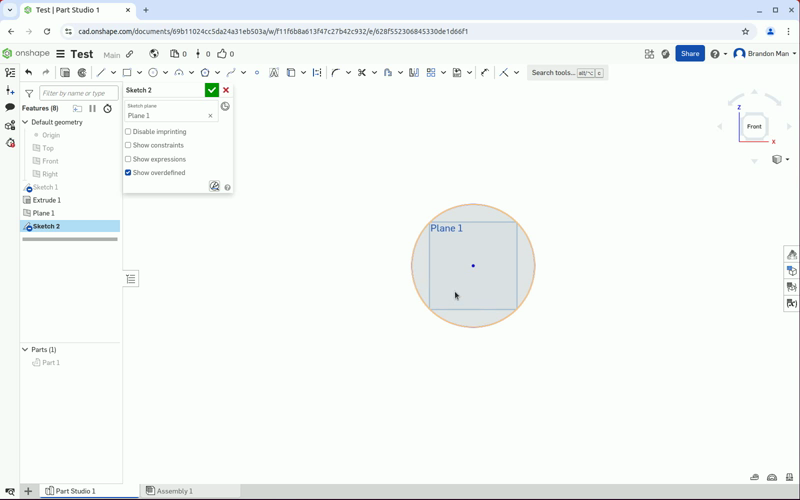
scroll(6)
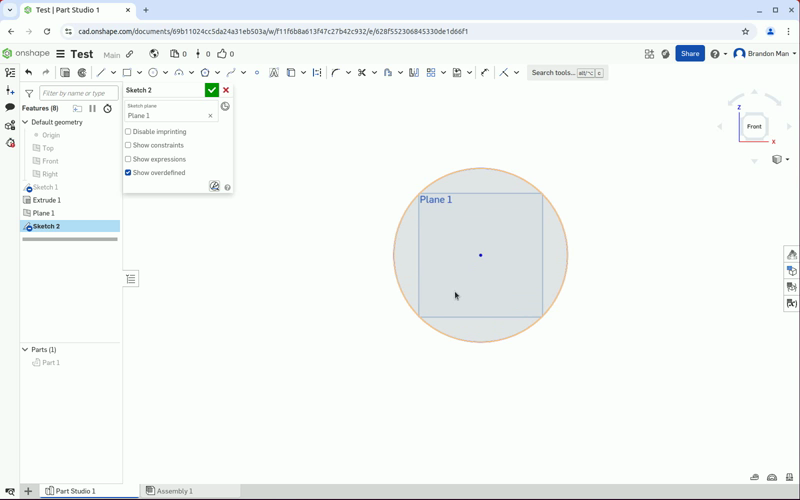
scroll(6)
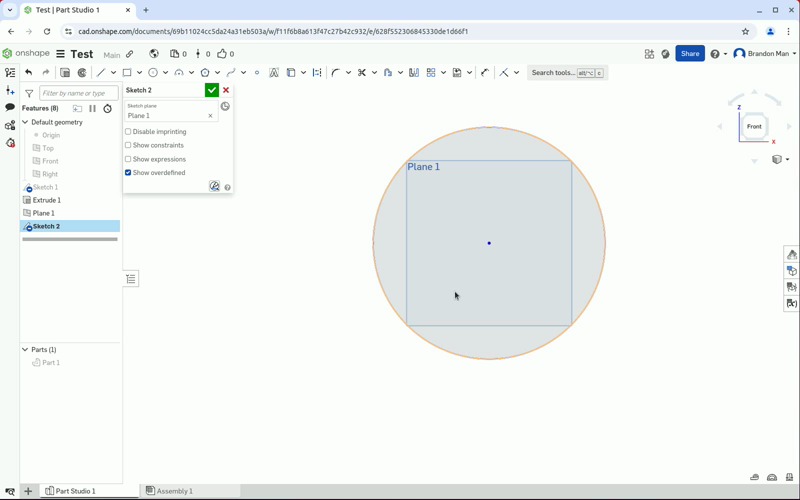
scroll(6)
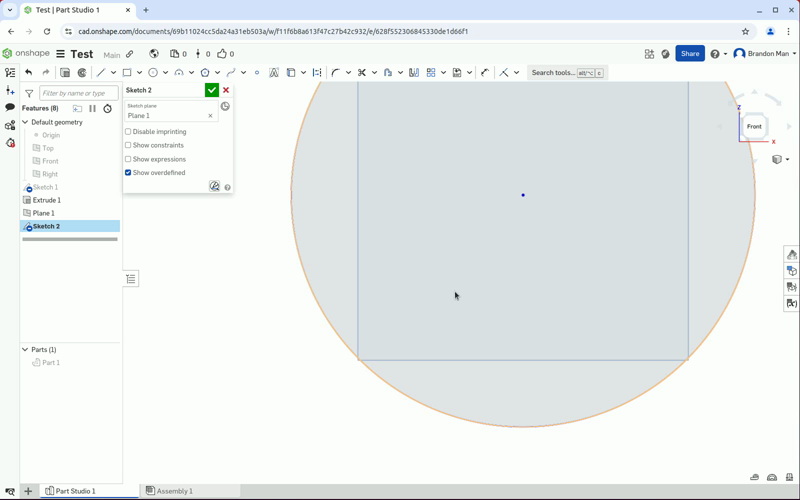
click(455, 291)
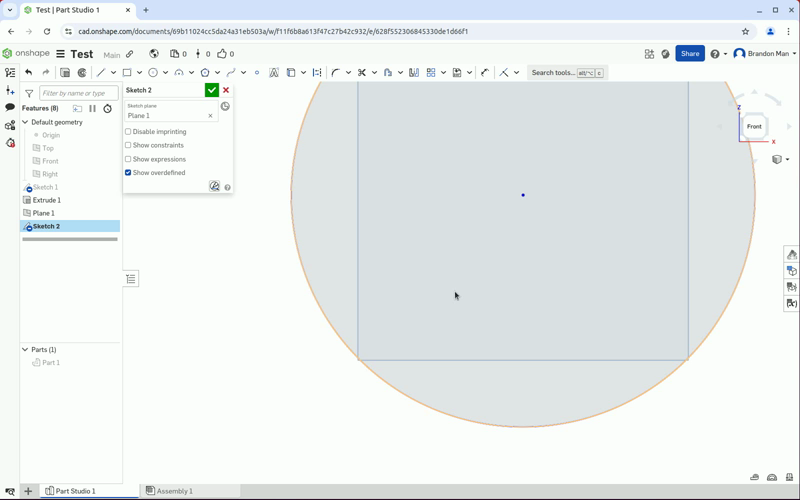
scroll(-6)
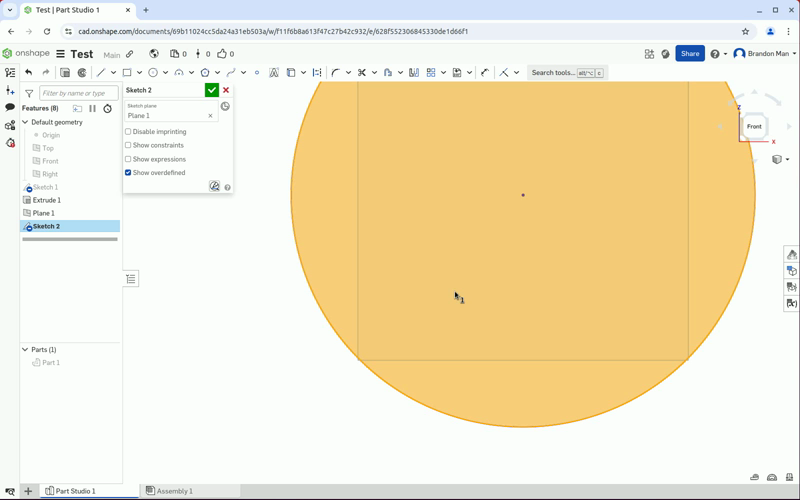
scroll(-6)
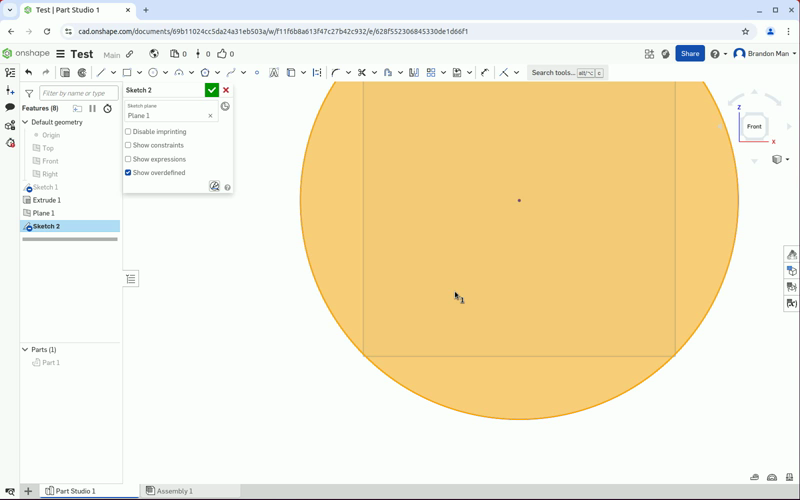
scroll(-6)
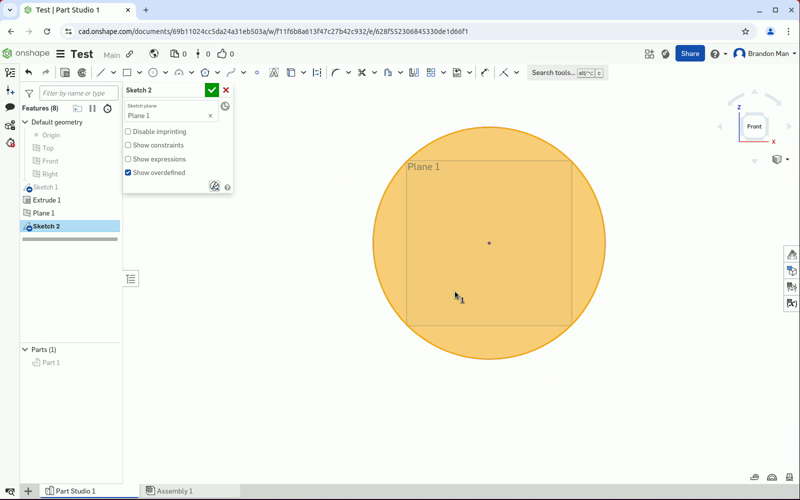
scroll(-6)
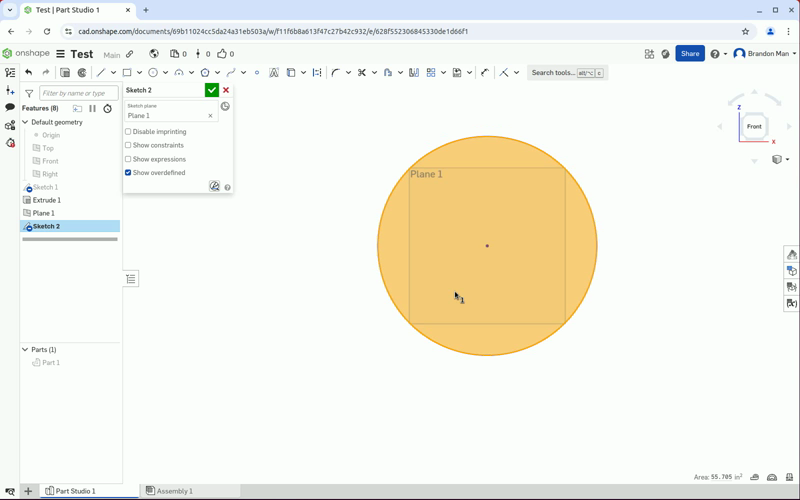
scroll(-6)
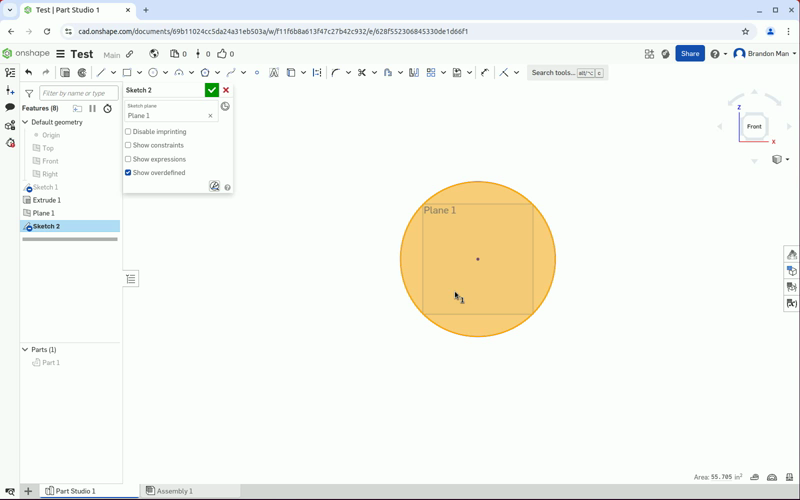
scroll(-6)
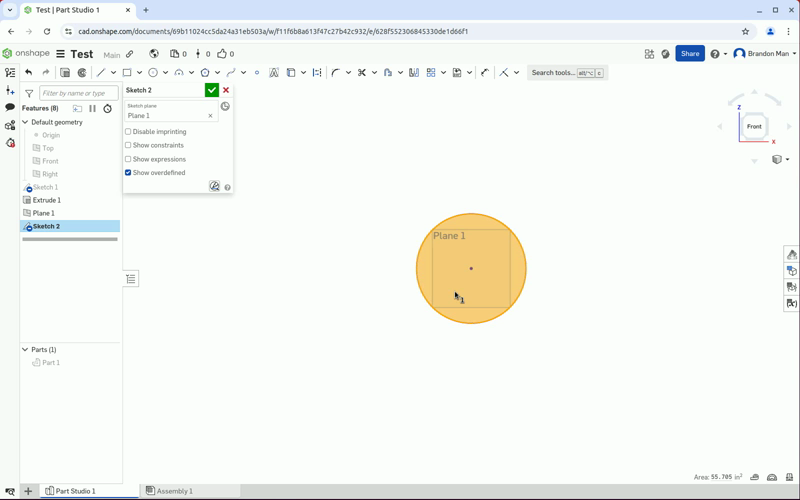
scroll(-6)
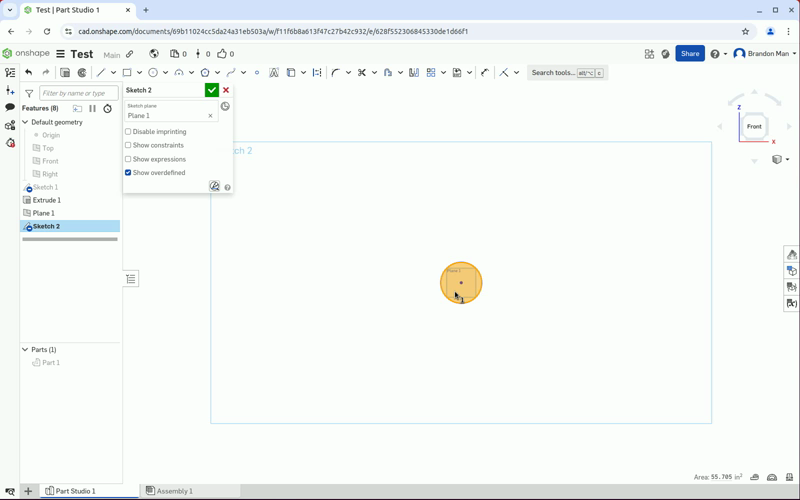
mouse_move(73, 352)
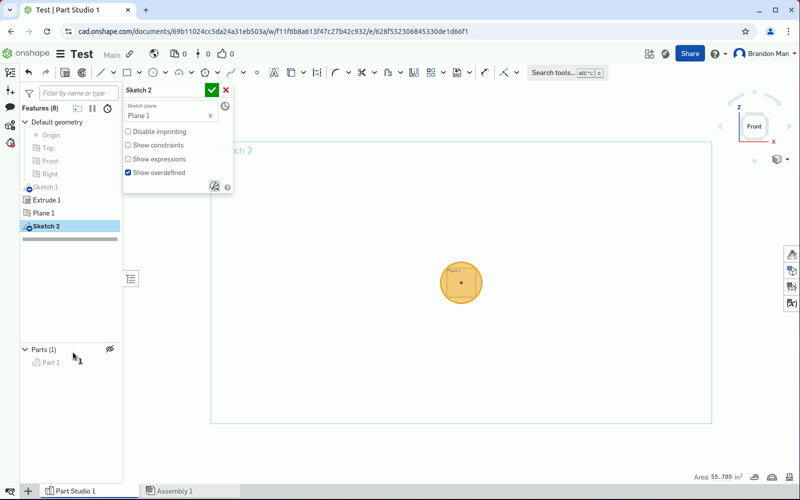
key(shift+y)
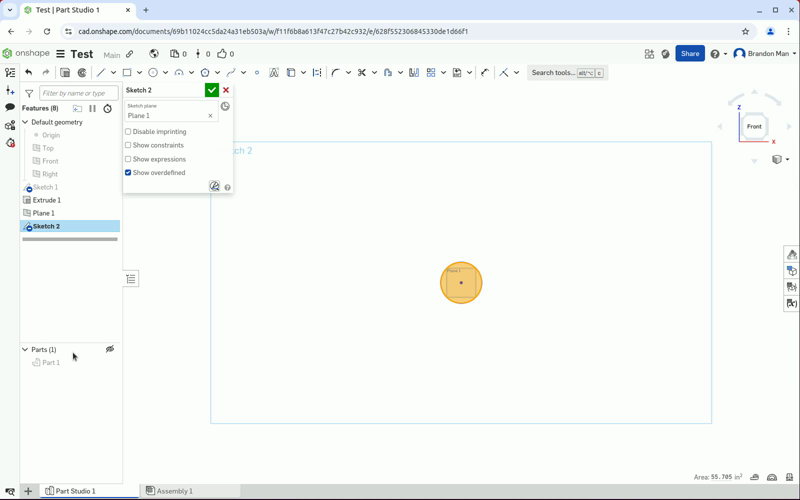
key(shift+e)
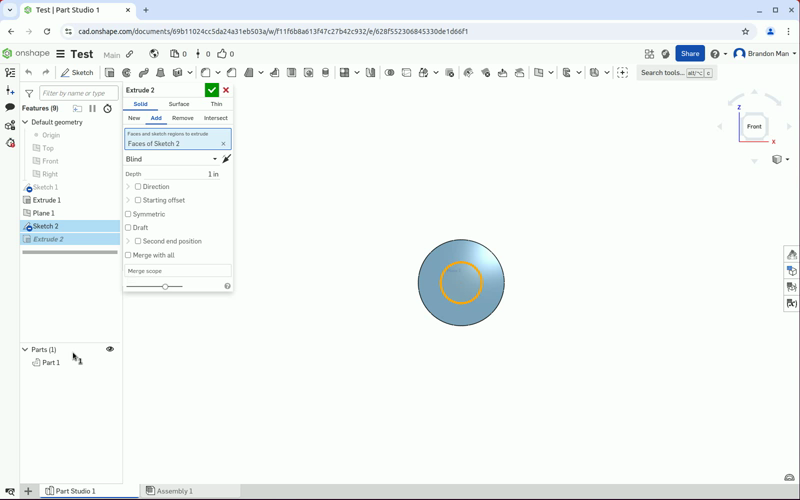
mouse_move(143, 106)
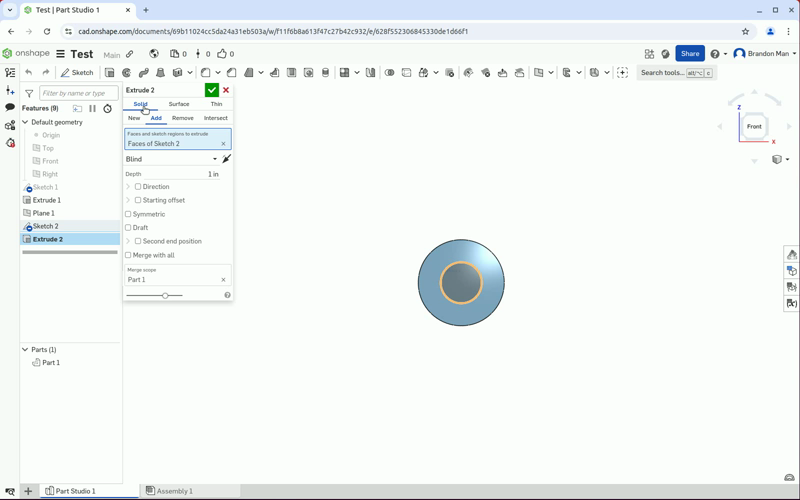
click(143, 106)
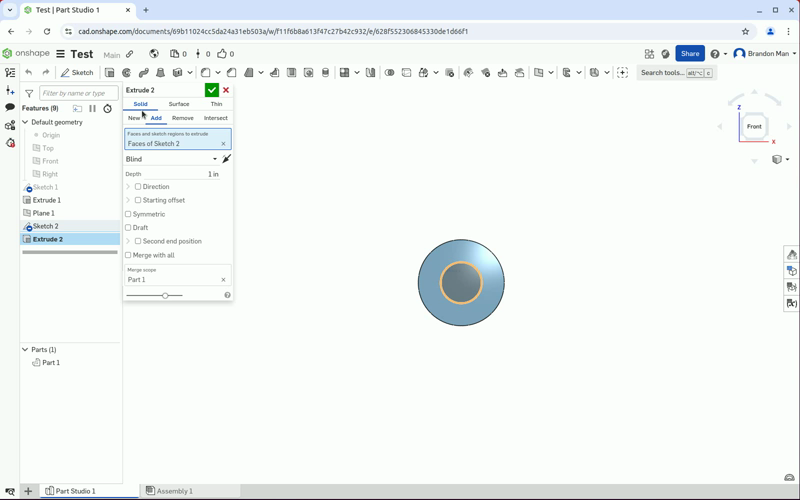
mouse_move(137, 120)
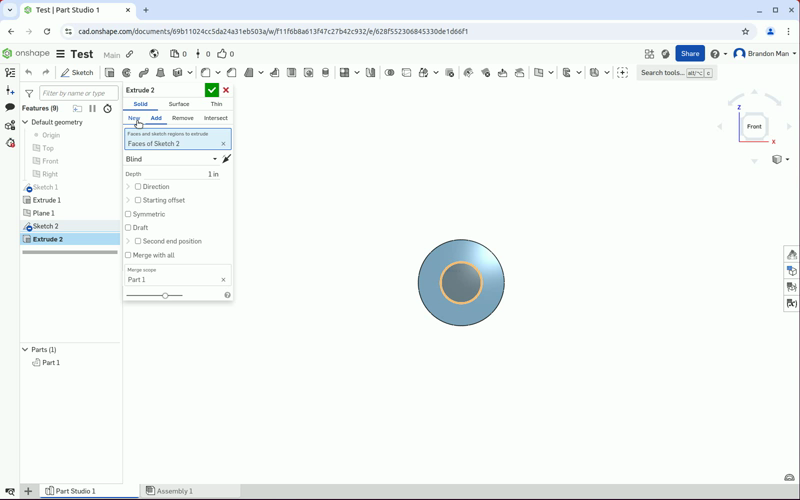
click(137, 120)
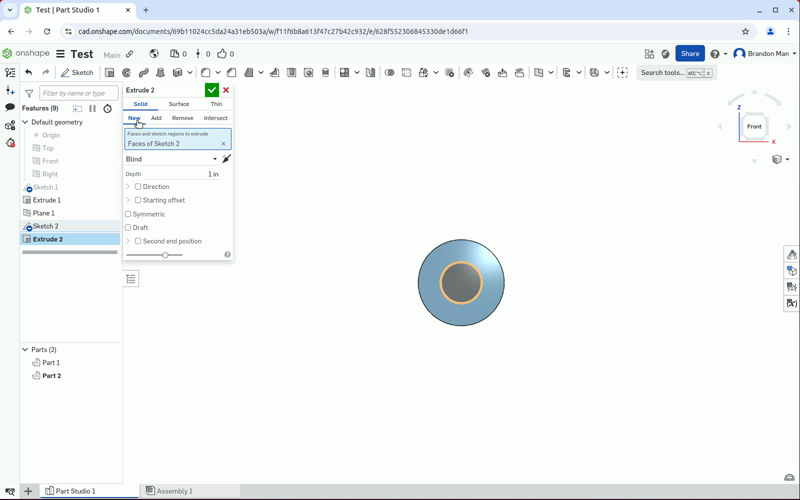
key(tab, 4)
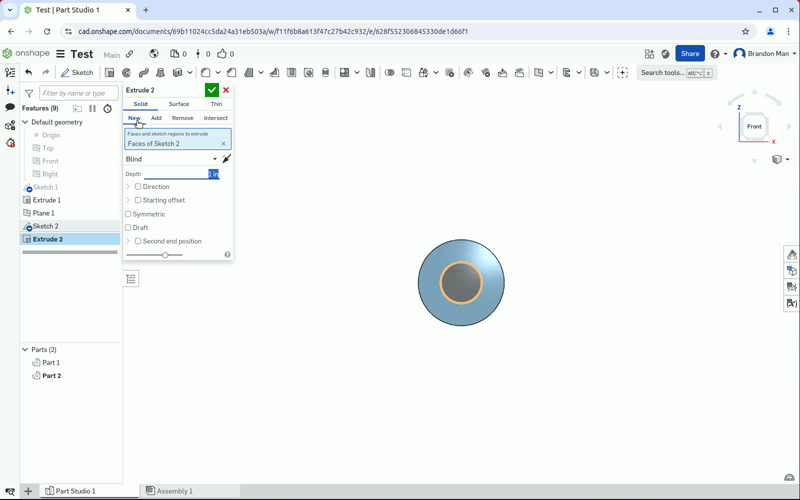
text(5.777)
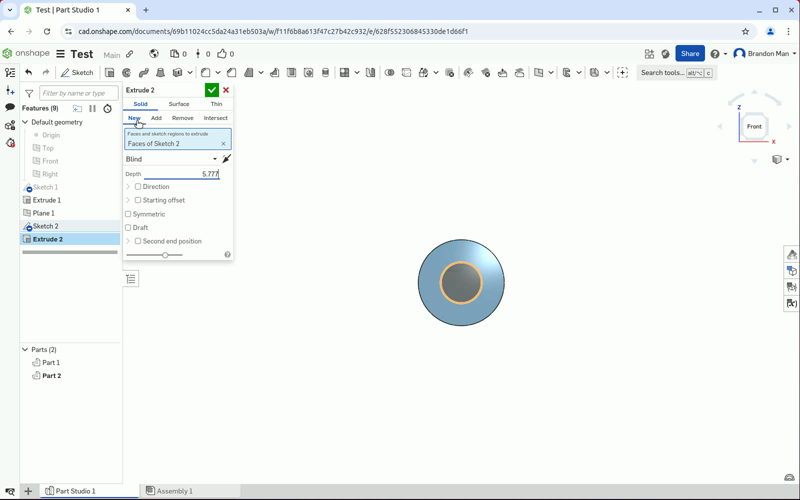
key(enter)
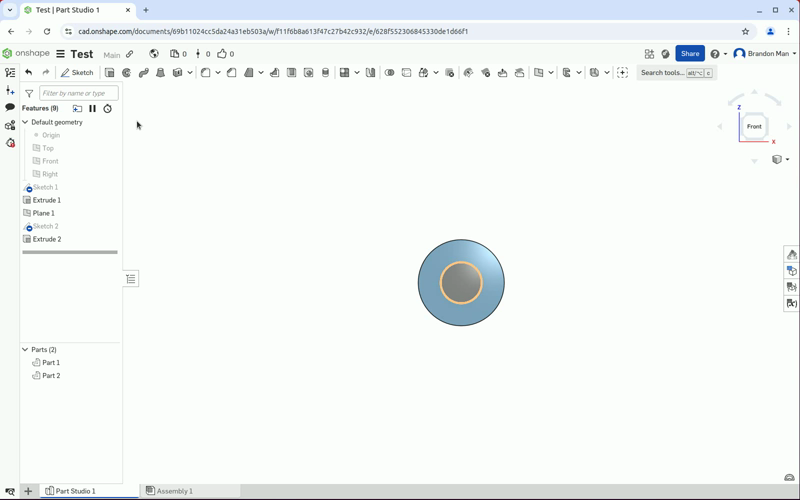
key(shift+h)
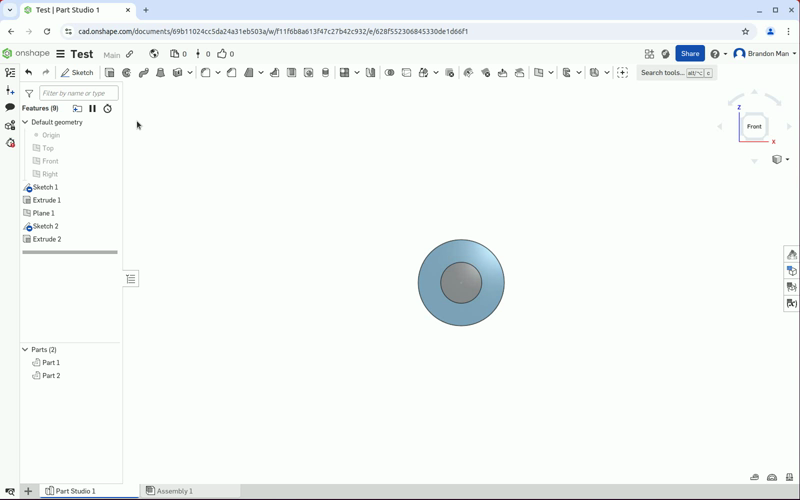
key(shift+h)
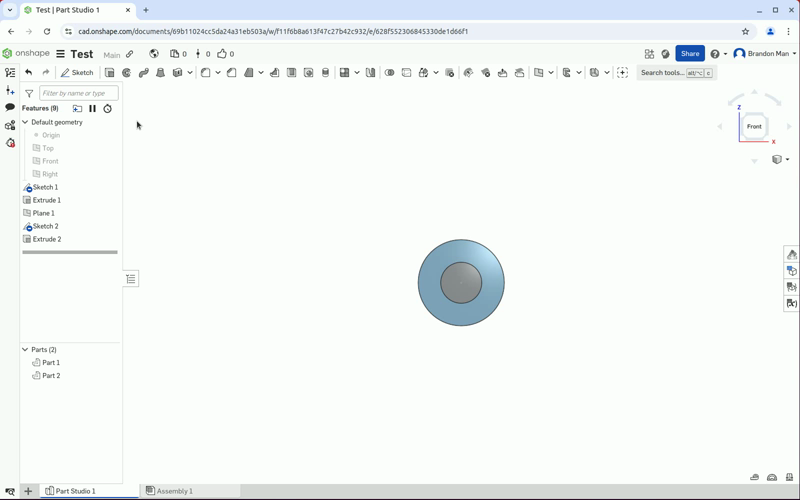
key(shift+7)
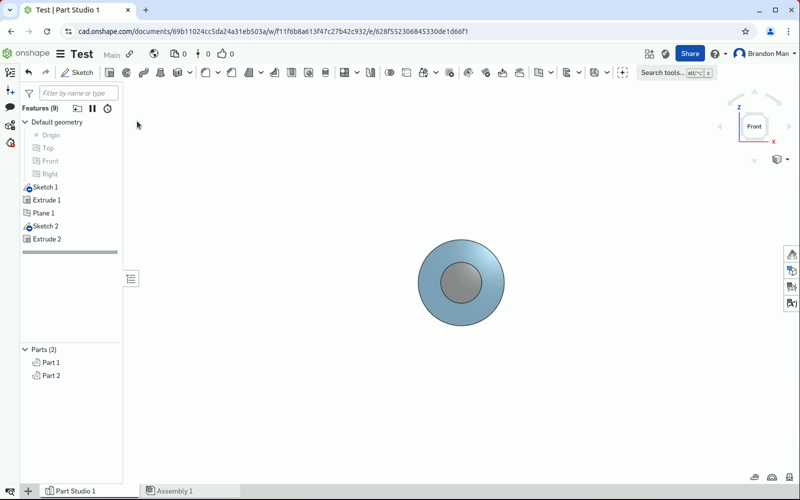
key(left, 2)
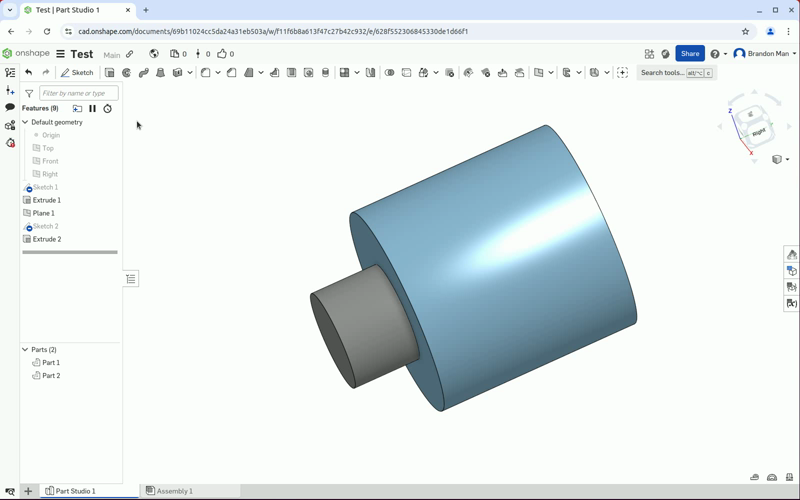
key(down, 2)
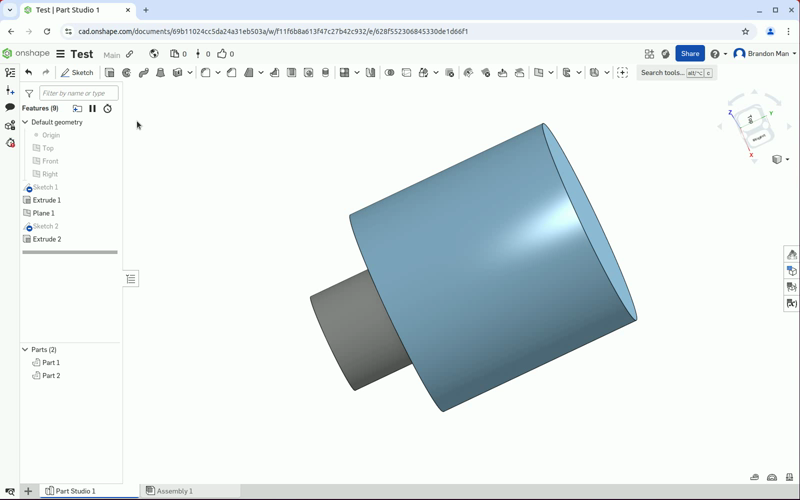
key(up, 2)
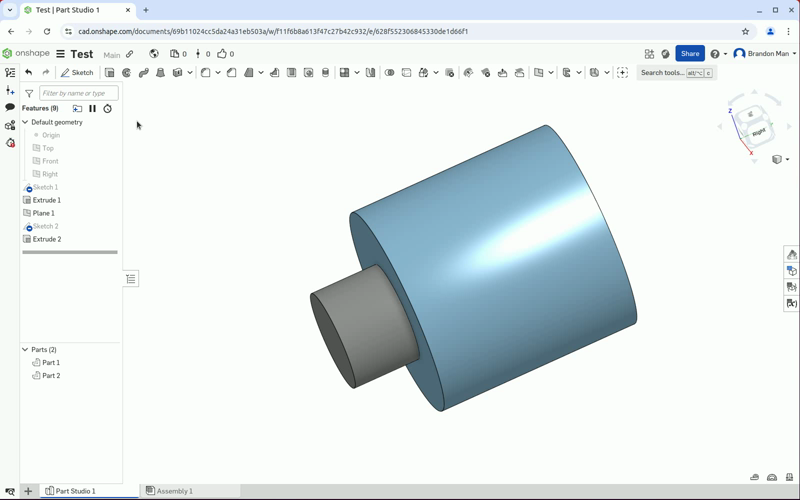
key(right, 2)
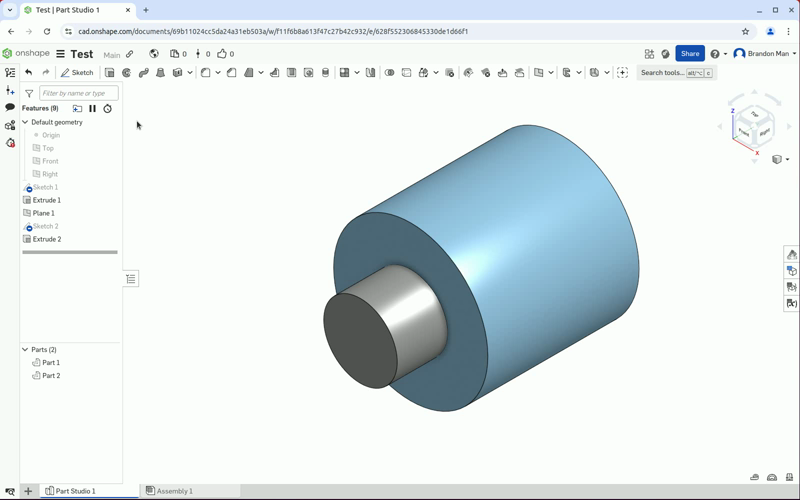
mouse_move(73, 189)
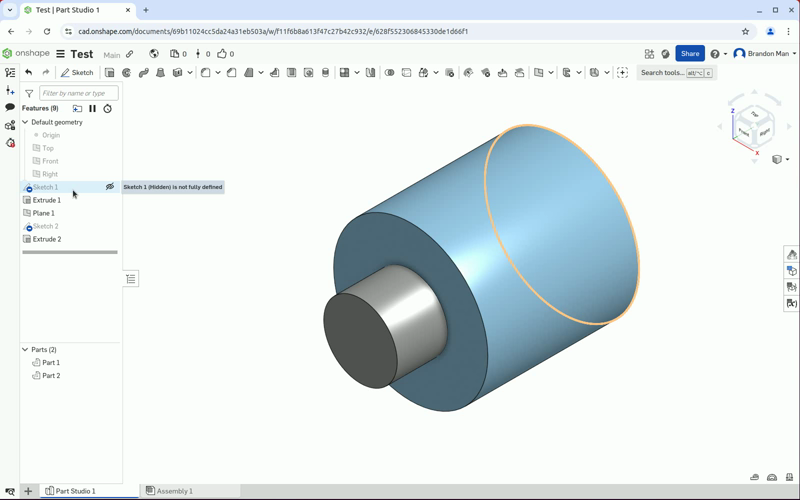
click(73, 189)